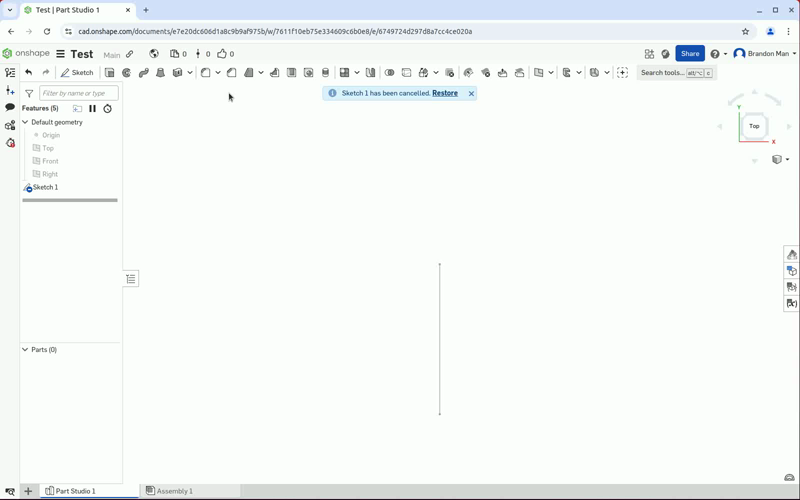
key(shift+h)
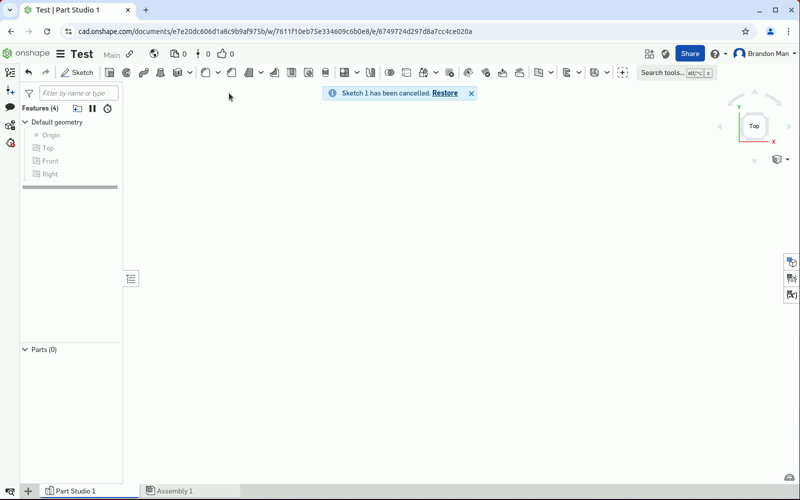
mouse_move(73, 352)
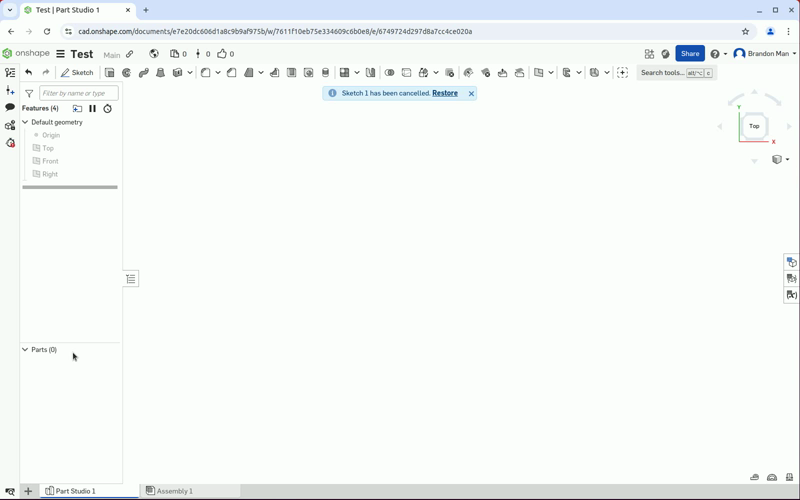
key(y)
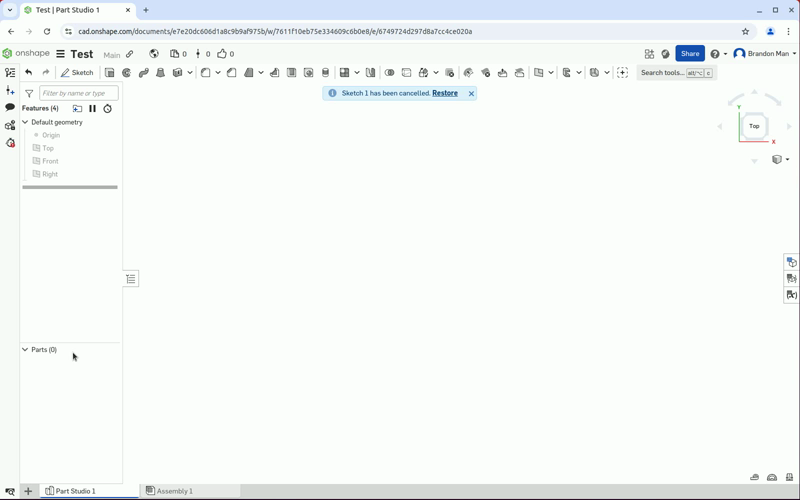
key(shift+p)
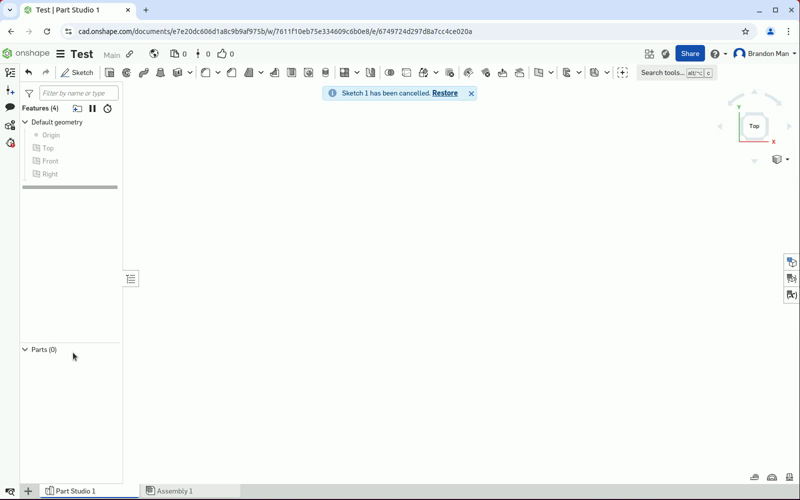
key(space)
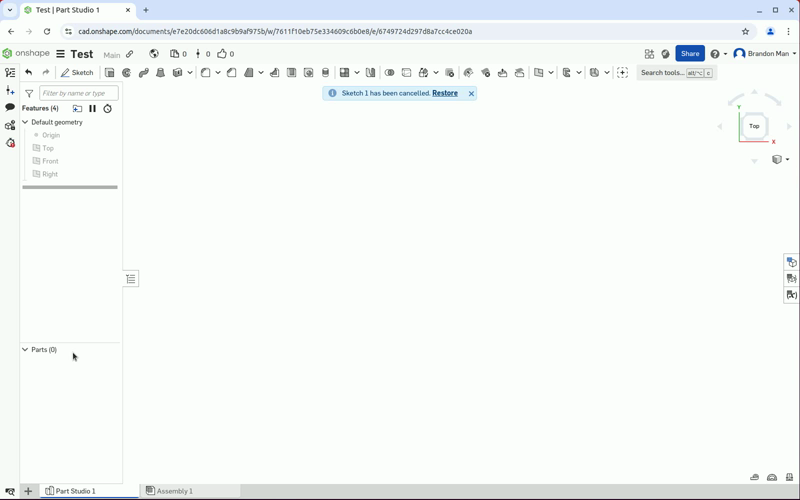
key_down(shift)
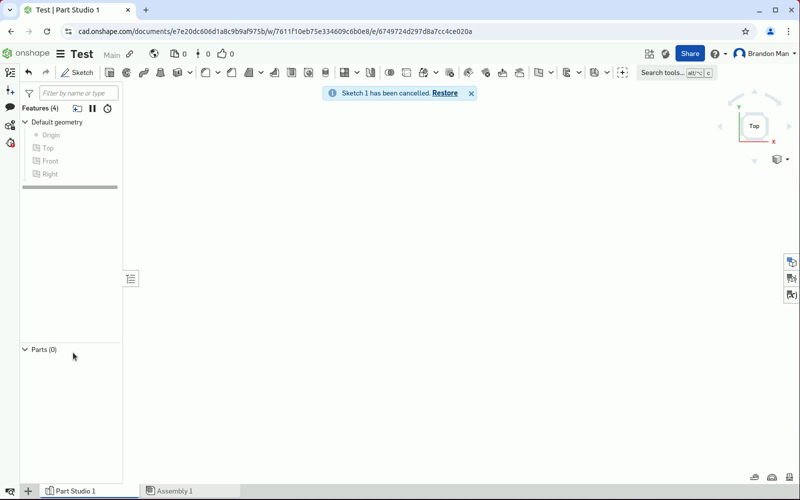
key(up)
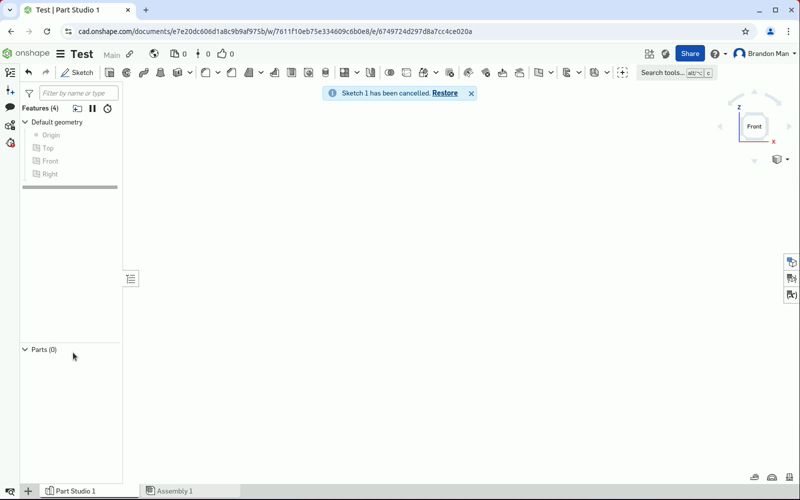
key_up(shift)
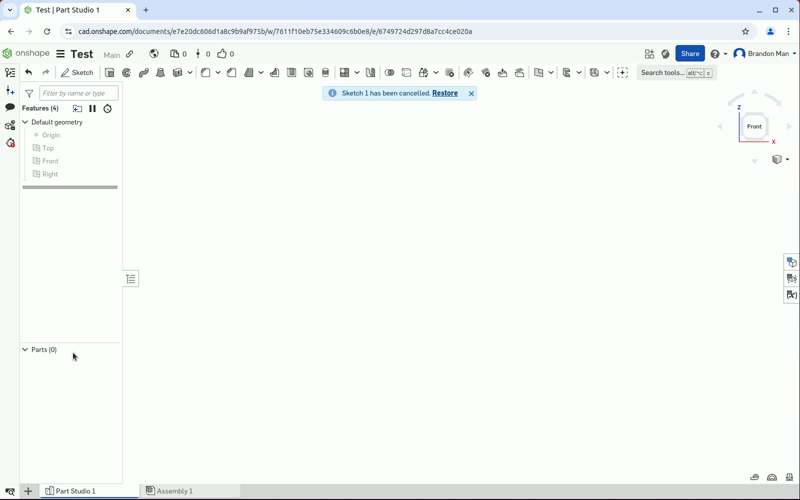
mouse_move(73, 352)
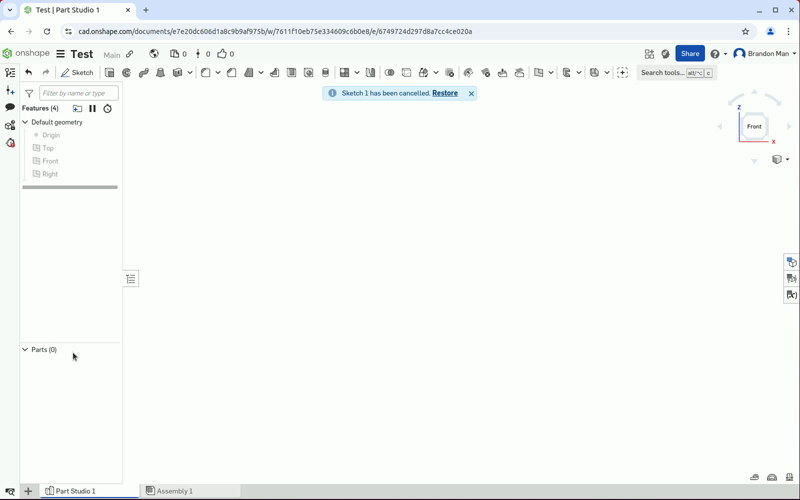
key(shift+y)
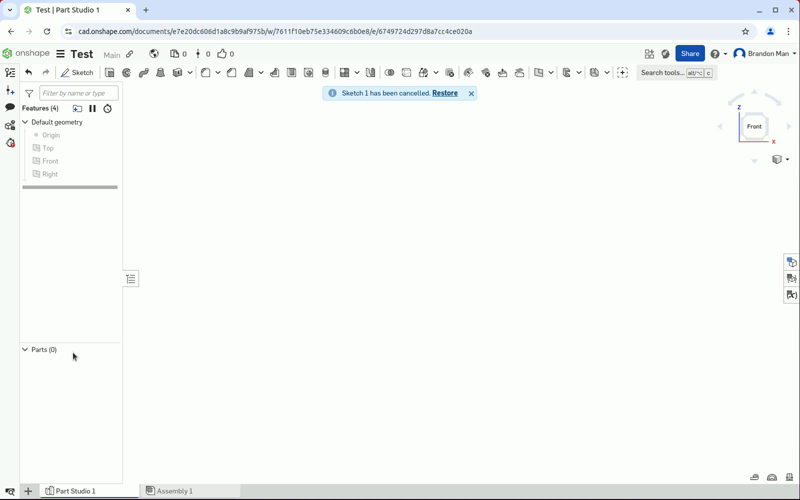
key(shift+s)
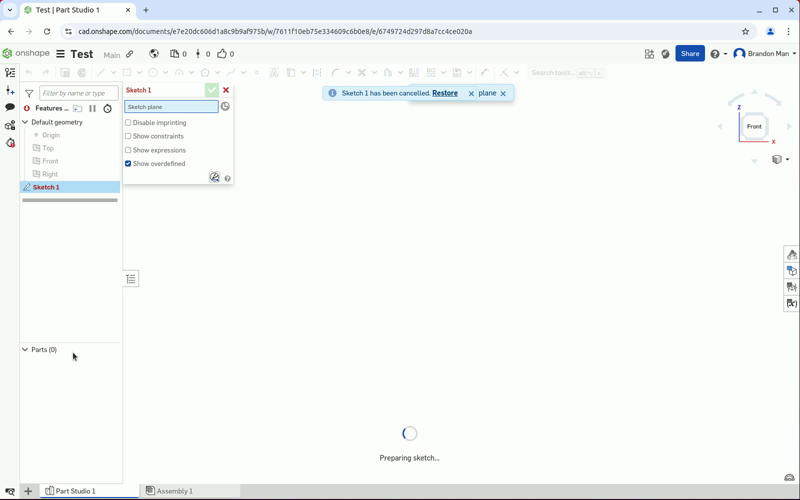
mouse_move(73, 163)
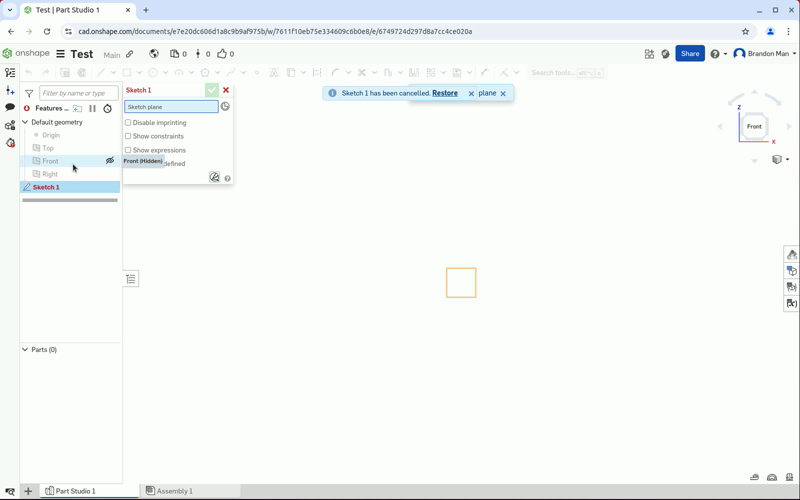
click(73, 163)
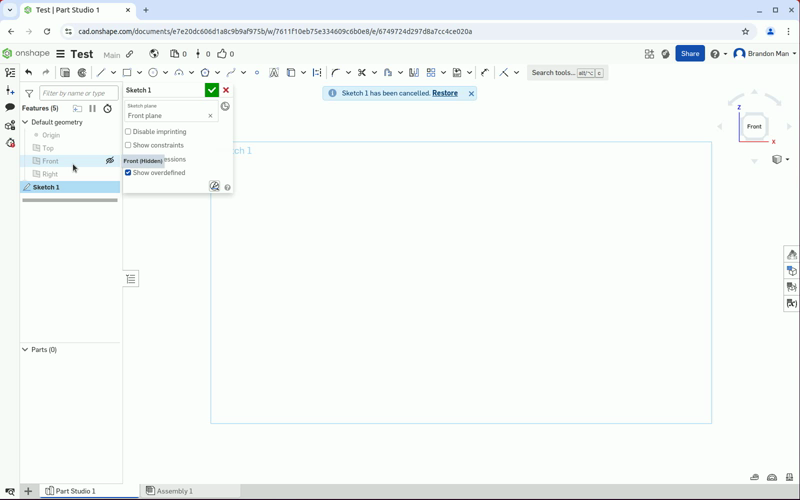
mouse_move(73, 352)
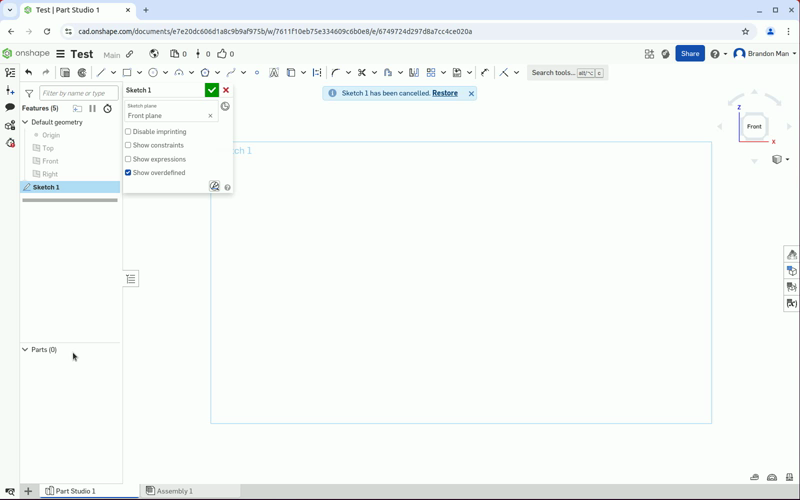
key(y)
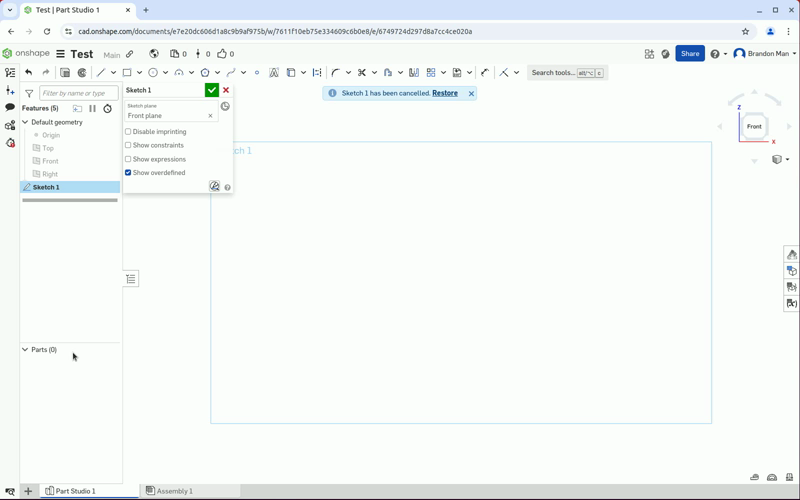
key(c)
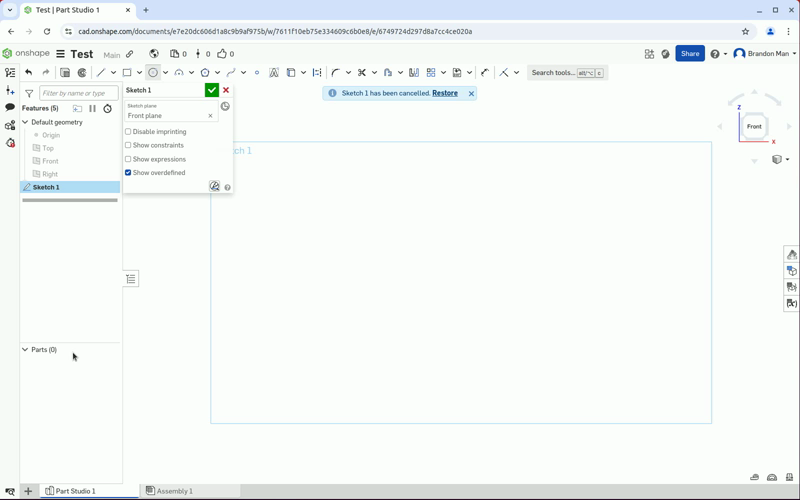
key_down(shift)
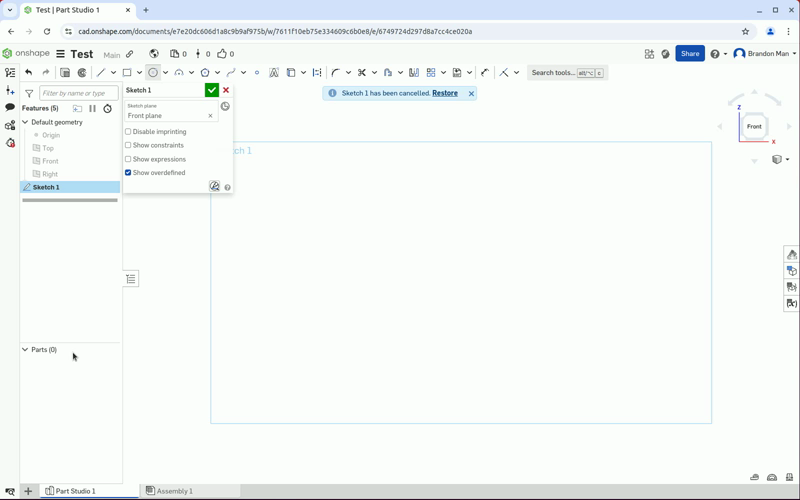
mouse_move(439, 244)
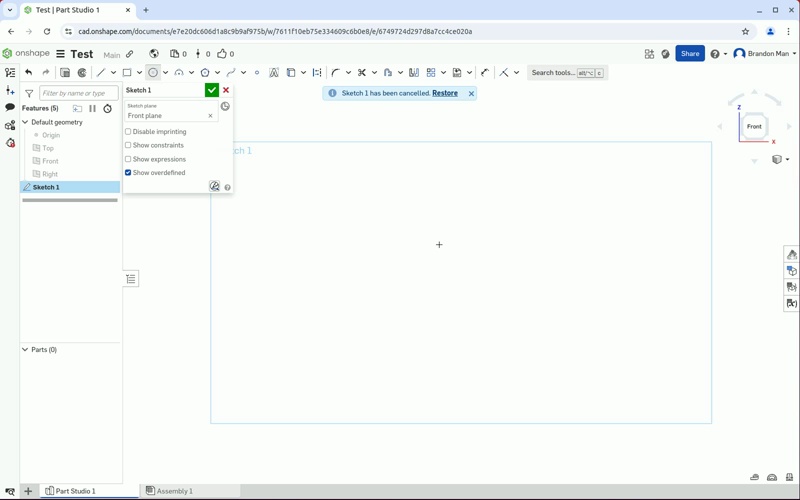
click(439, 244)
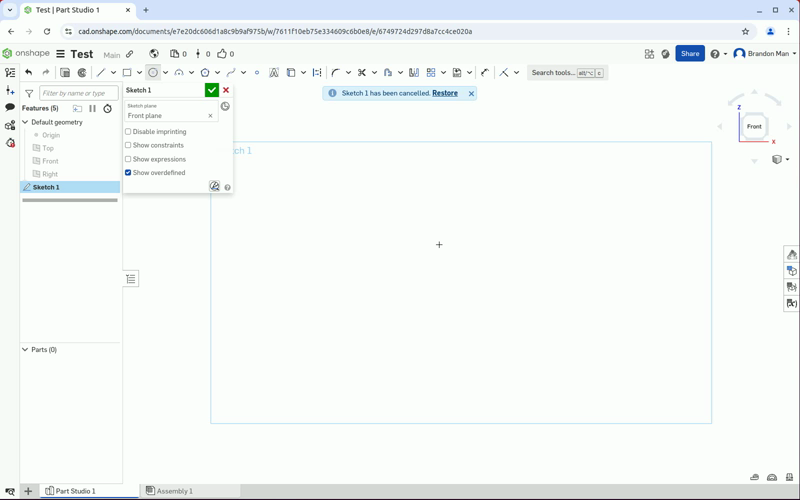
key_up(shift)
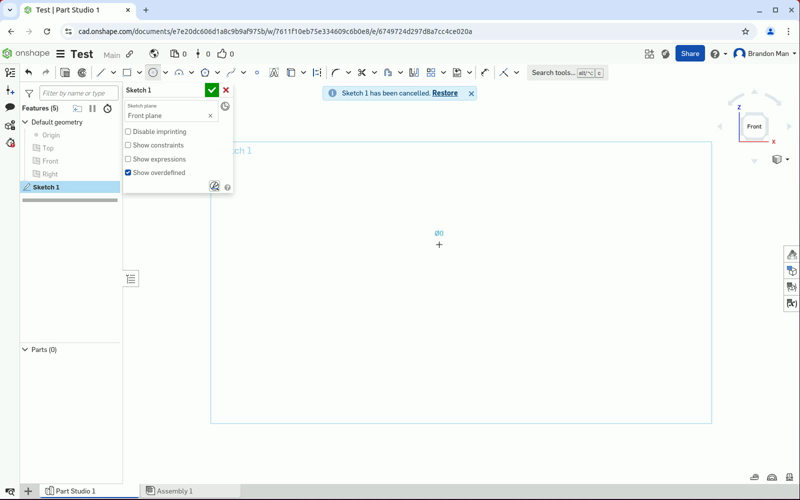
mouse_move(513, 244)
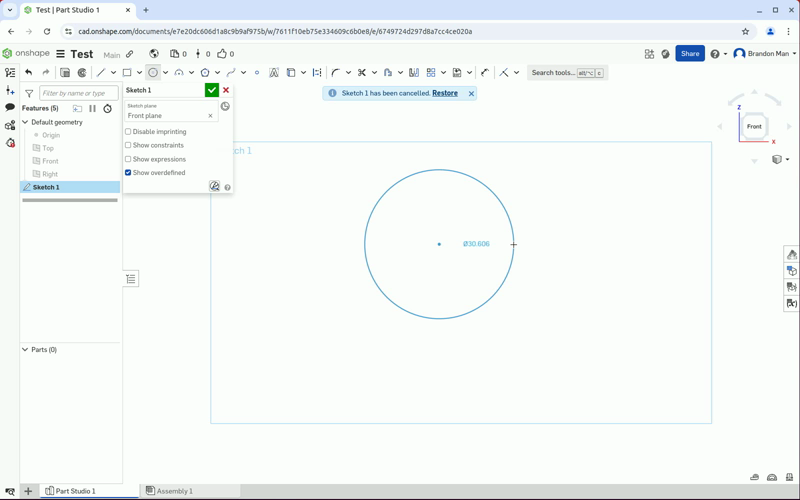
click(513, 244)
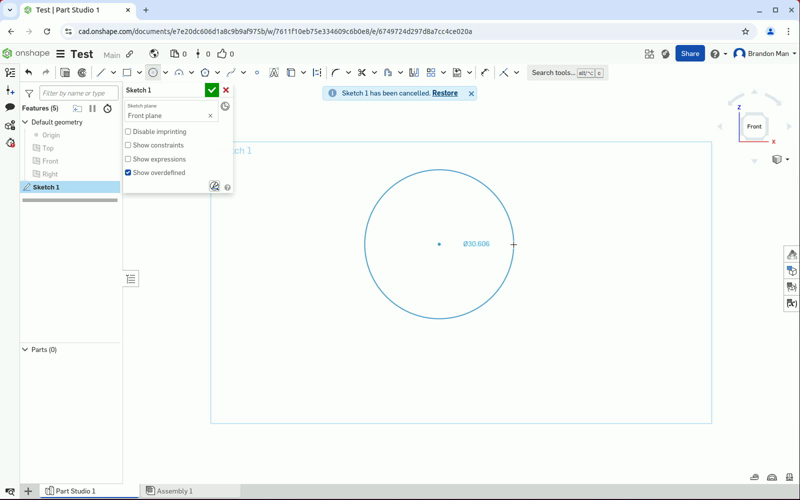
key(esc)
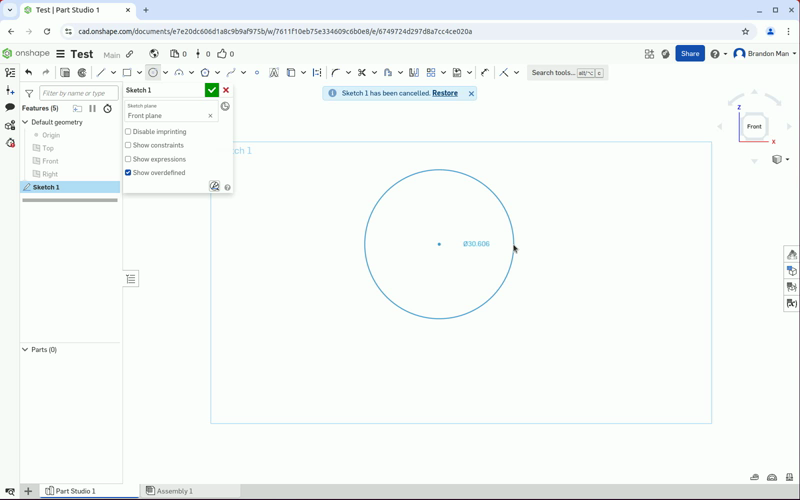
mouse_move(462, 242)
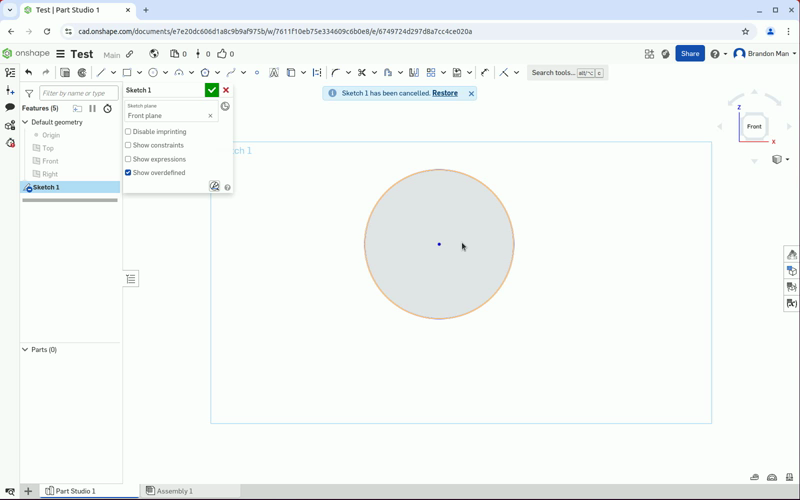
click(462, 242)
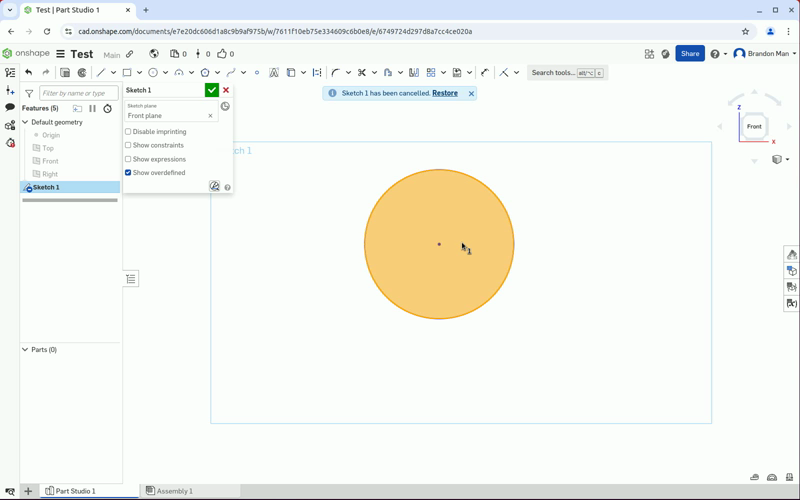
mouse_move(73, 352)
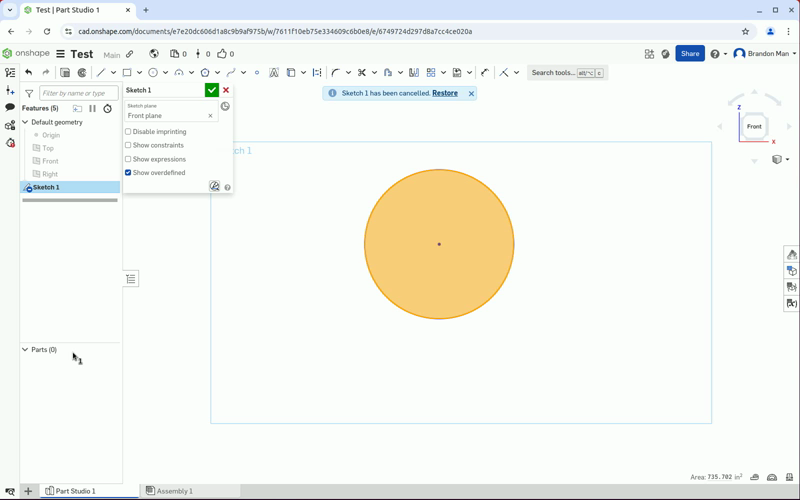
key(shift+y)
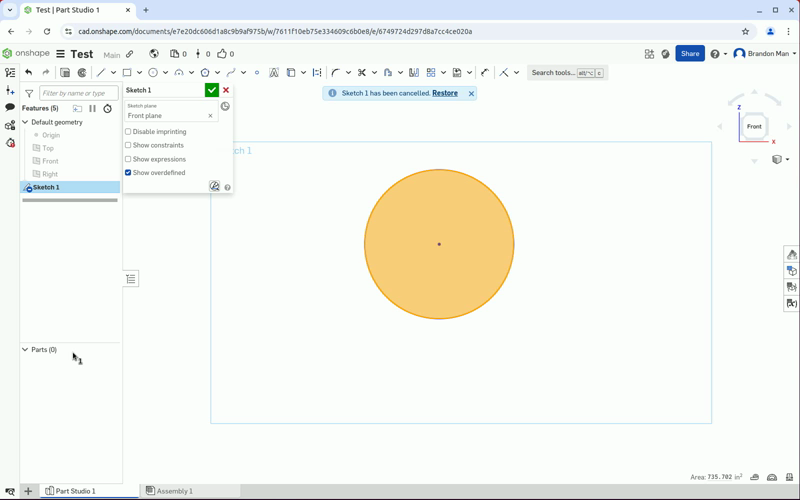
key(shift+e)
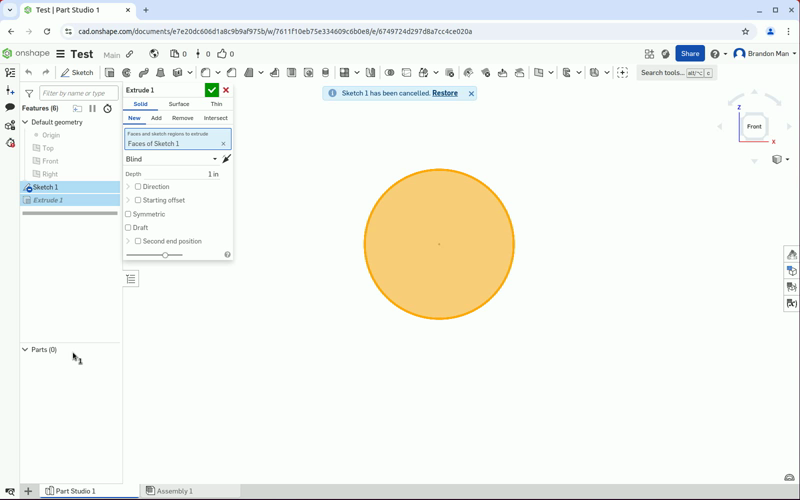
mouse_move(143, 106)
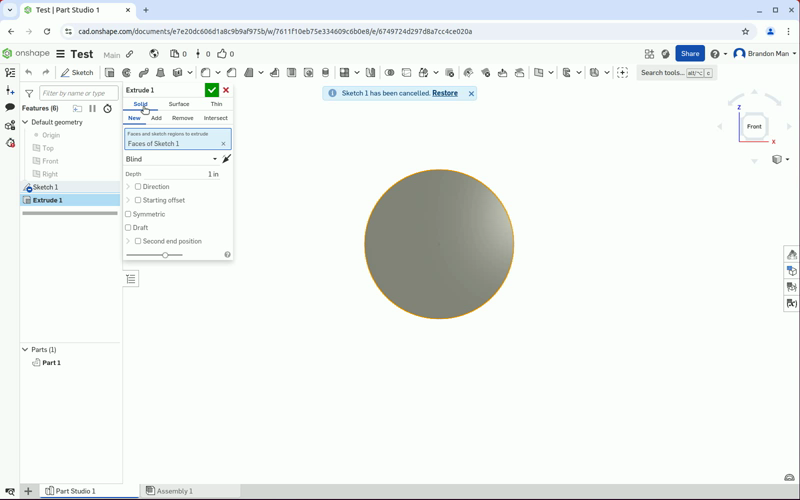
click(143, 106)
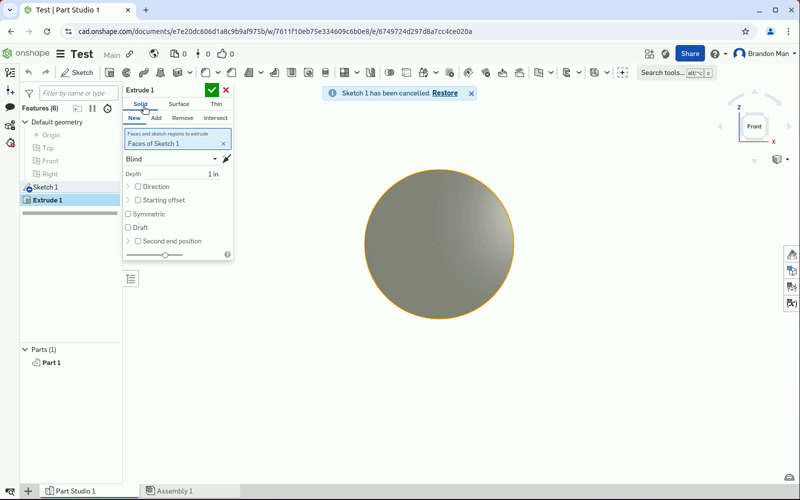
mouse_move(137, 120)
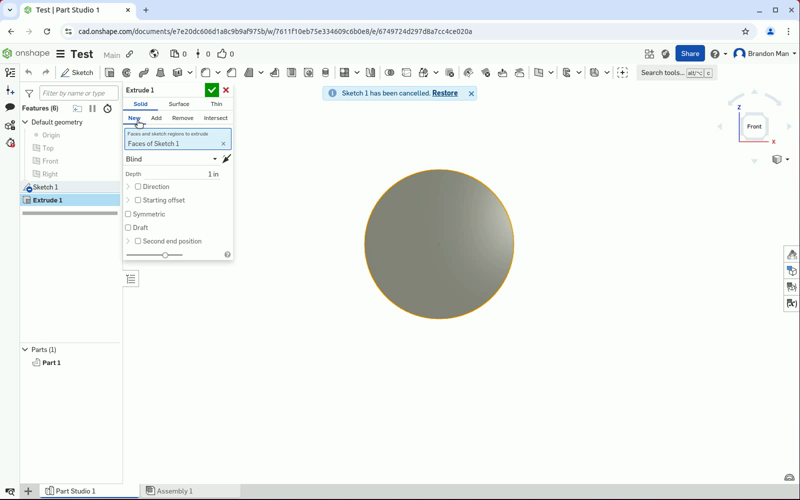
click(137, 120)
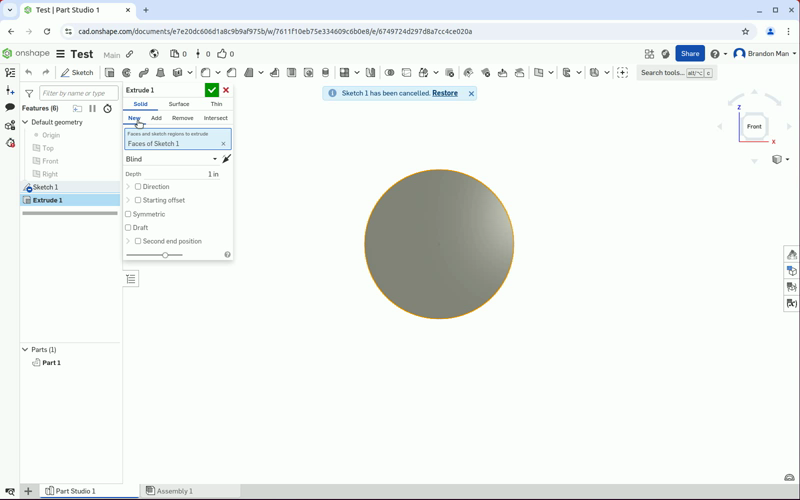
key(tab, 4)
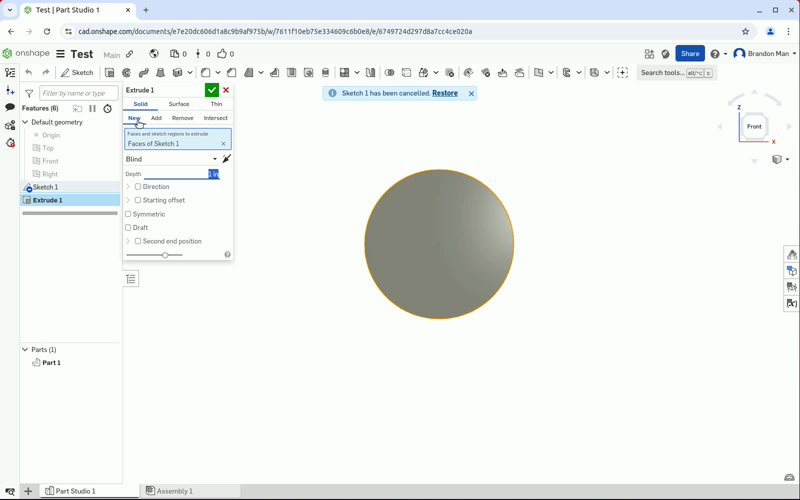
text(2.889)
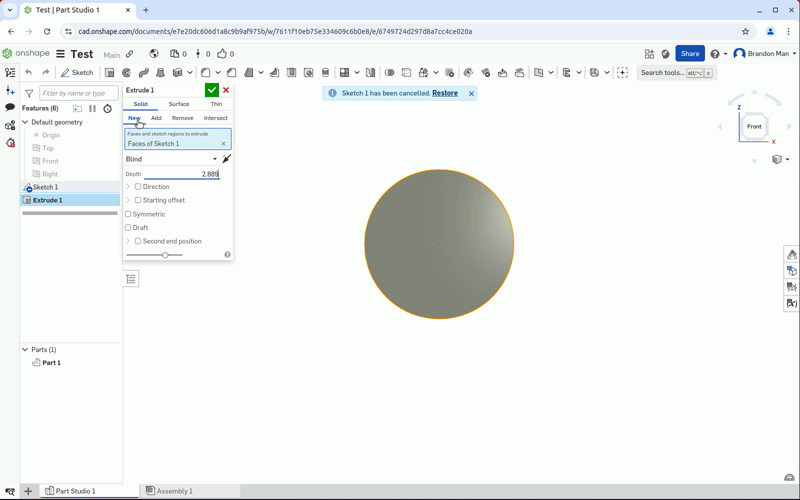
key(enter)
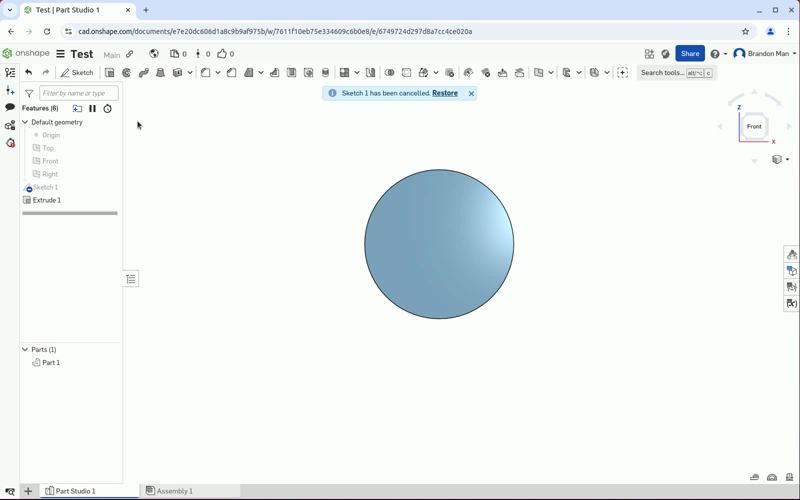
key(shift+h)
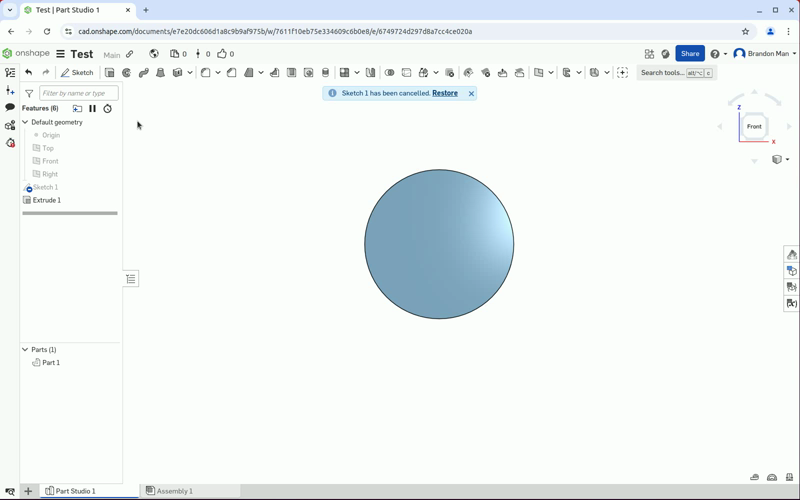
key(shift+h)
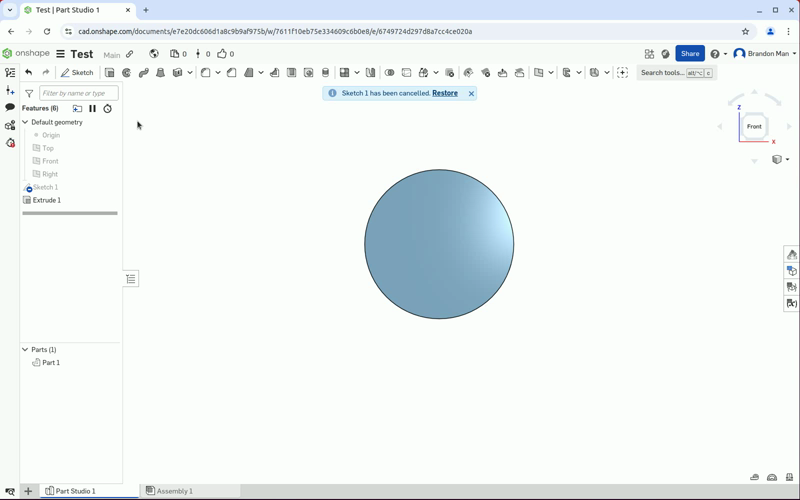
mouse_move(73, 189)
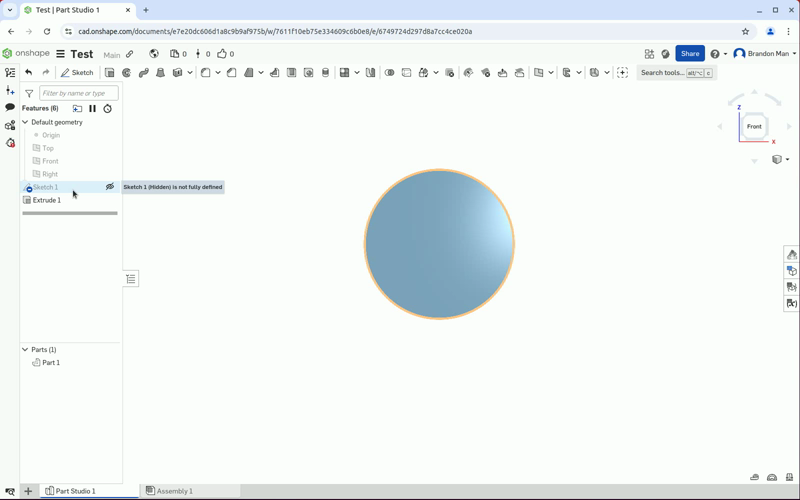
click(73, 189)
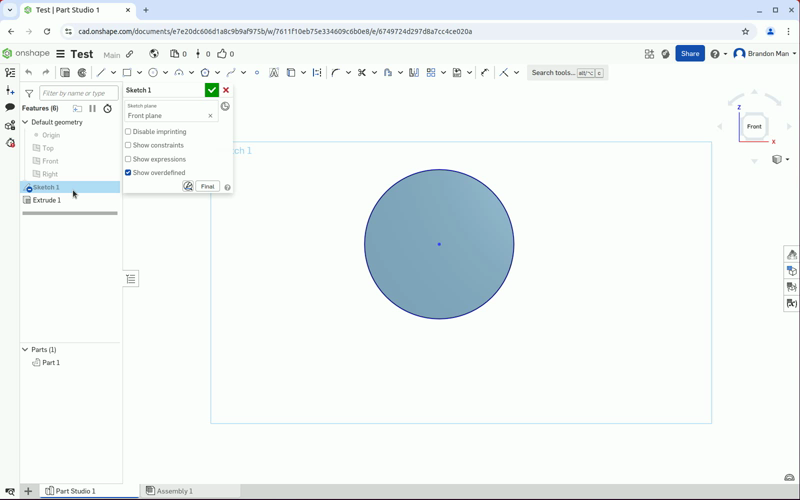
mouse_move(229, 92)
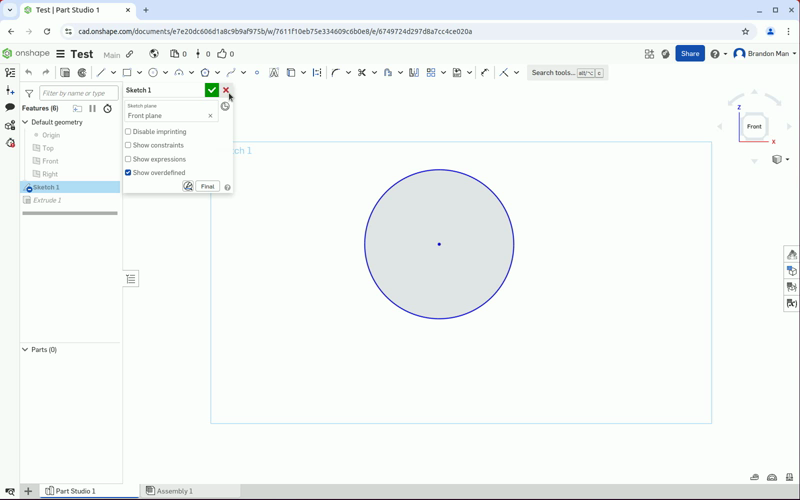
click(229, 92)
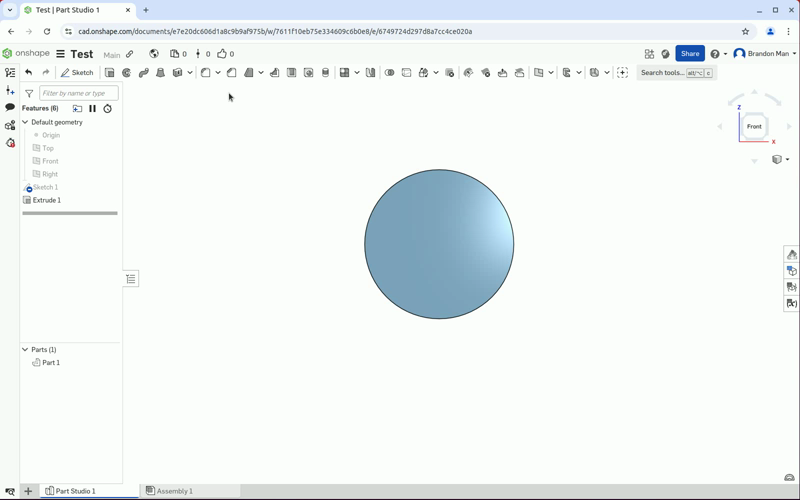
mouse_move(541, 75)
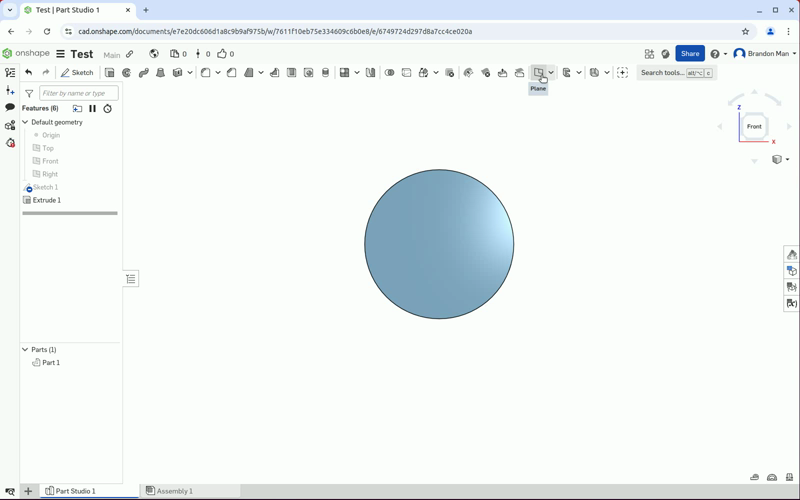
click(541, 75)
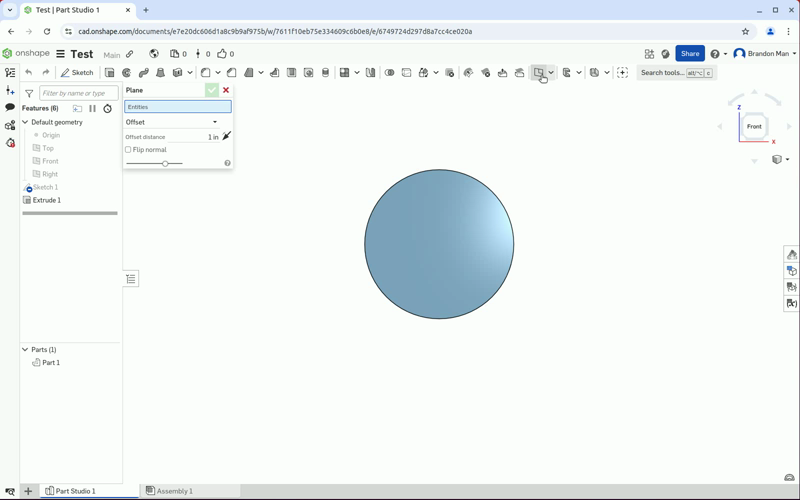
mouse_move(73, 163)
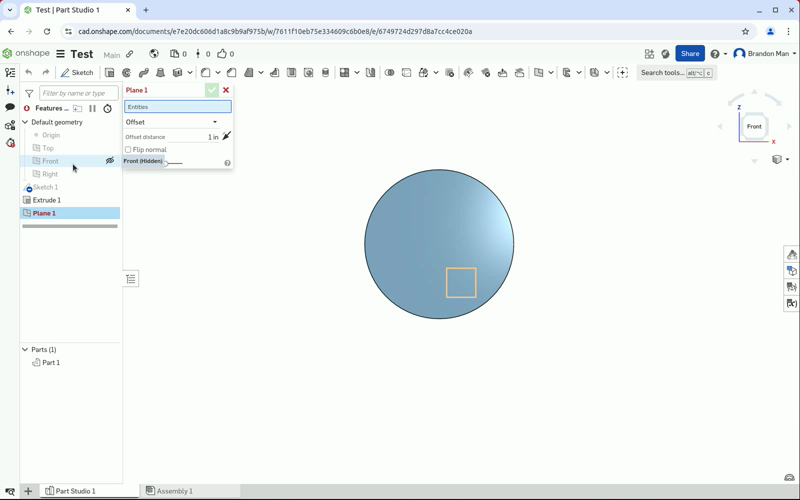
click(73, 163)
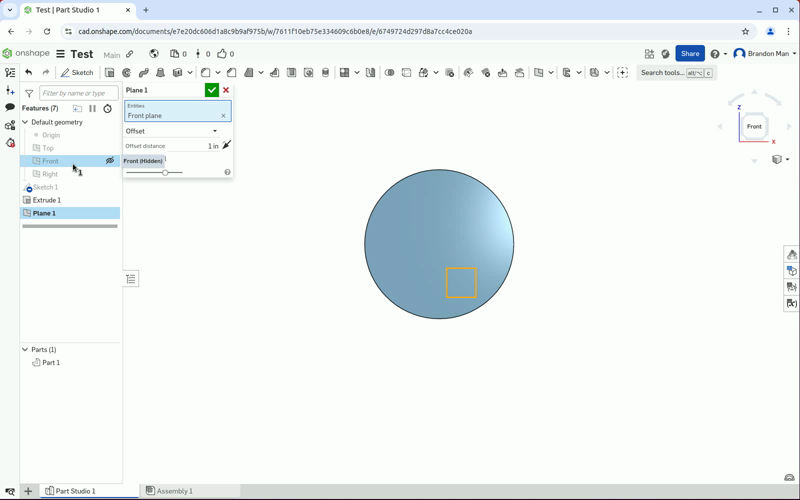
key(tab, 2)
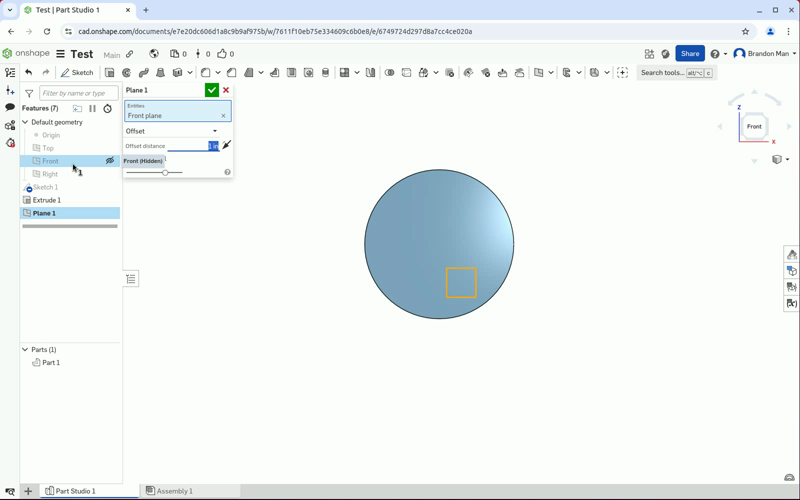
text(2.896)
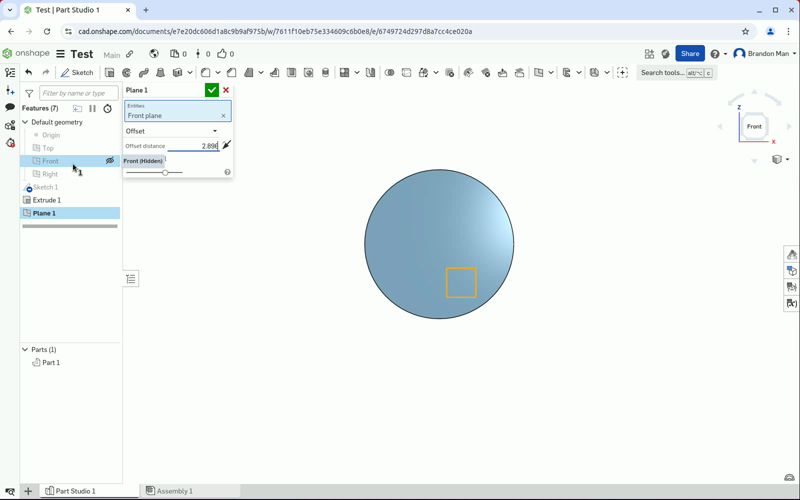
key(enter, 2)
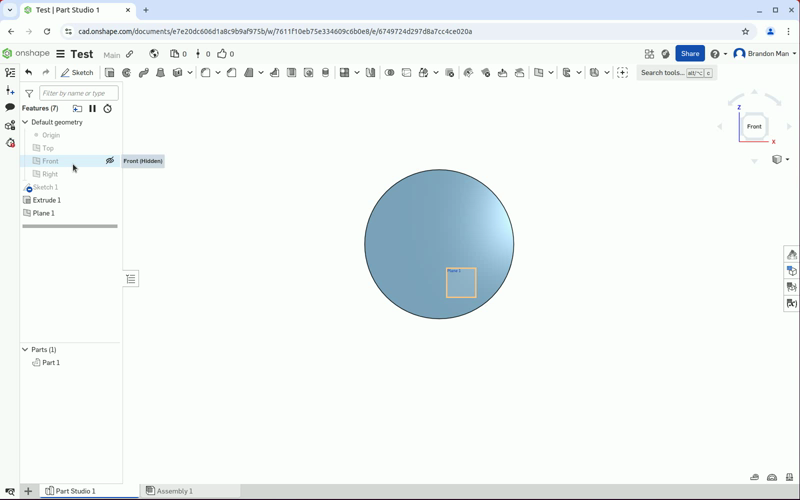
key(shift+s)
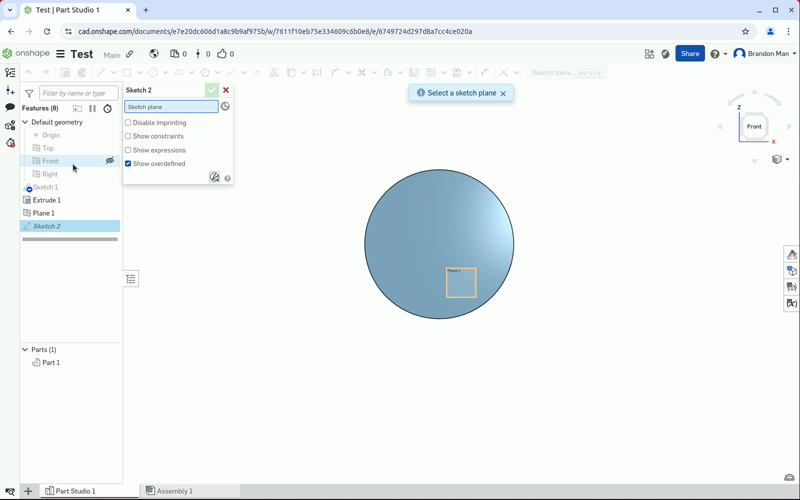
mouse_move(73, 215)
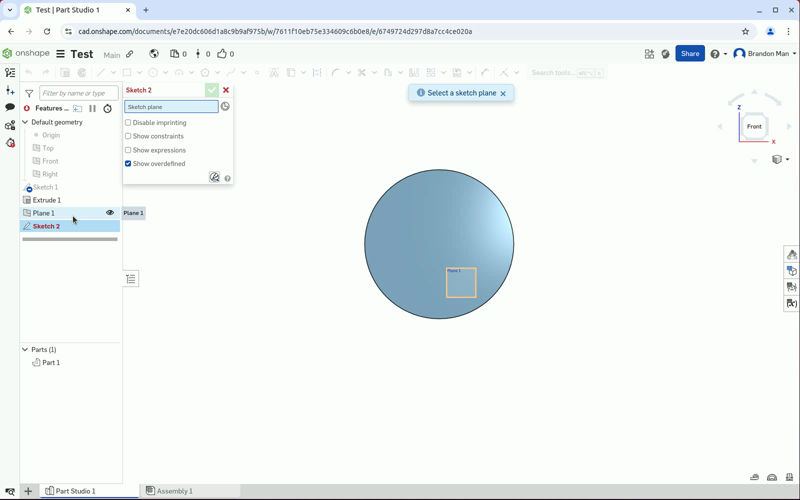
click(73, 215)
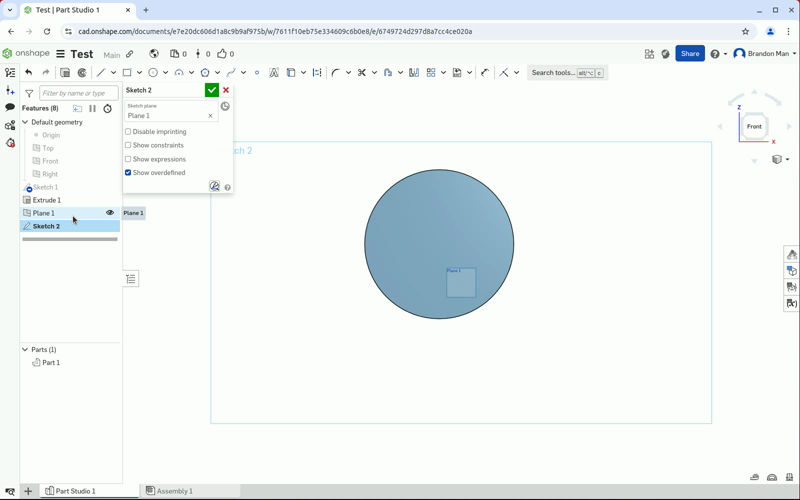
mouse_move(73, 352)
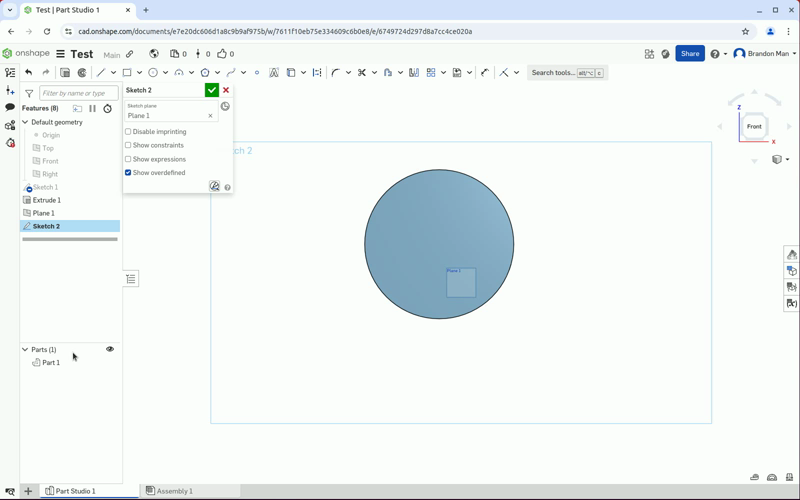
key(y)
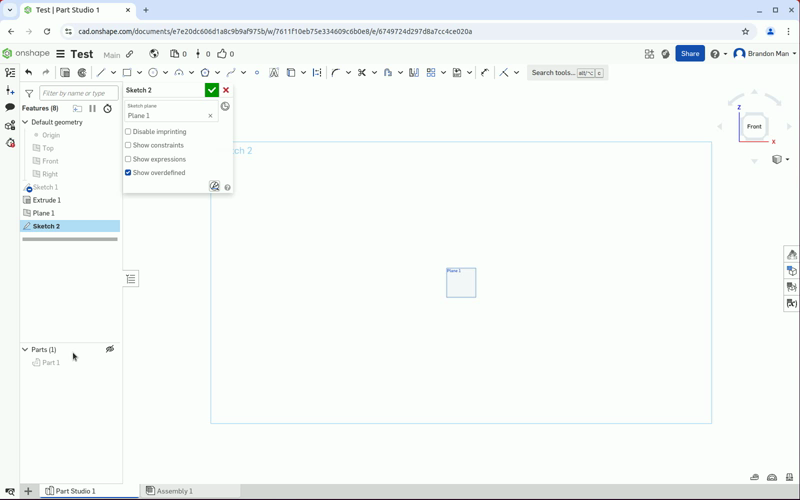
key(c)
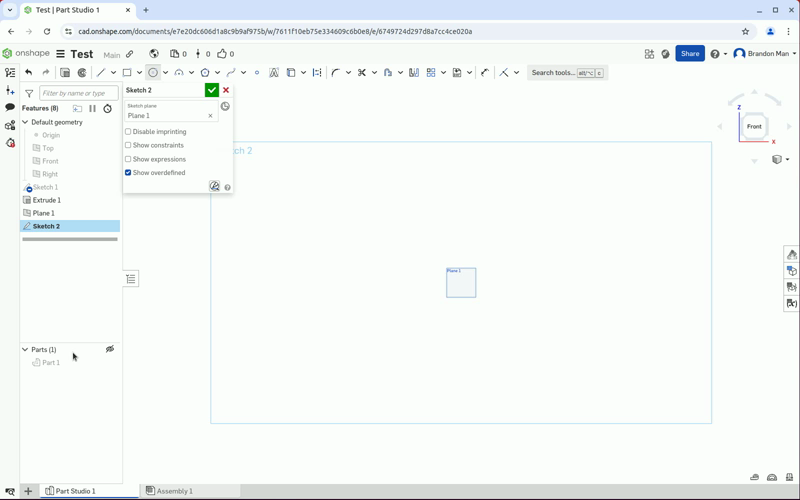
key_down(shift)
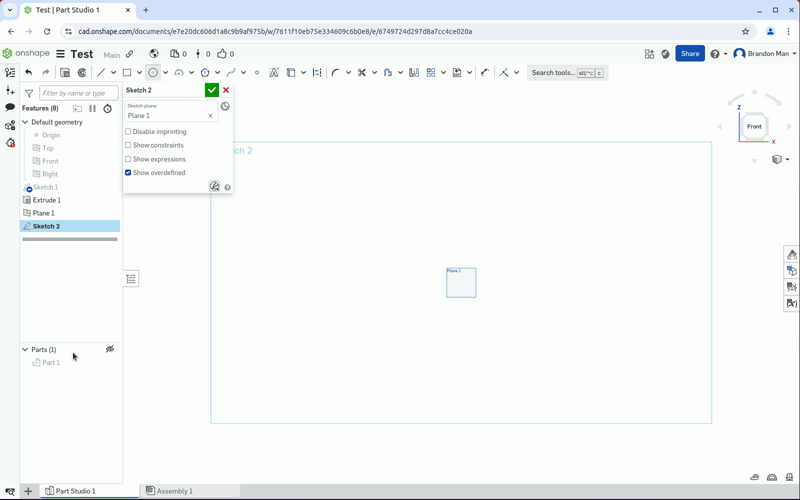
mouse_move(473, 215)
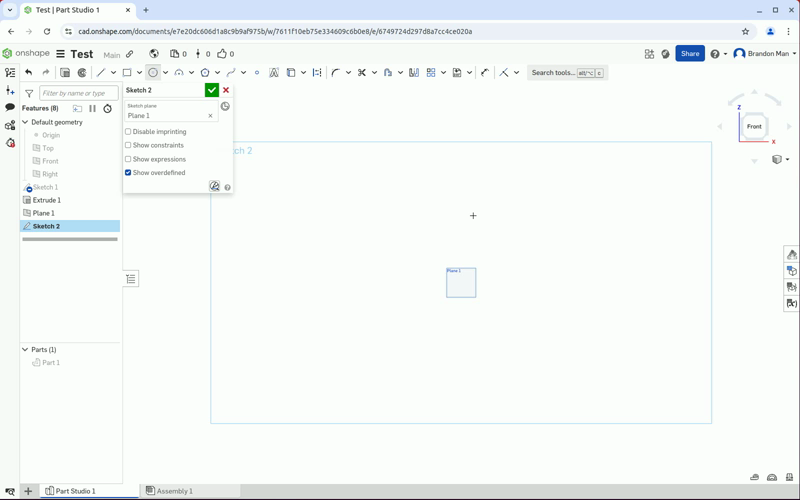
click(473, 215)
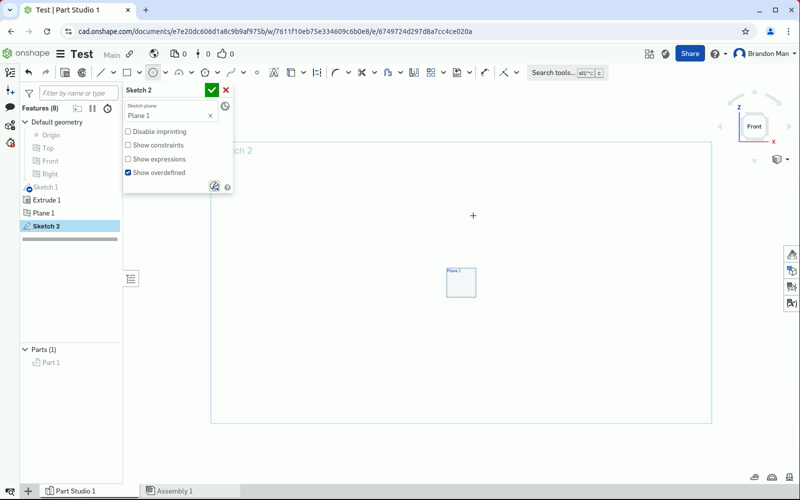
key_up(shift)
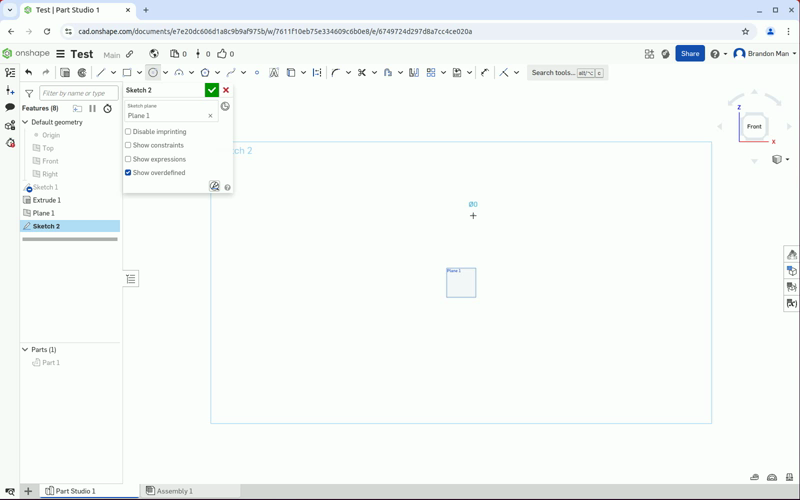
mouse_move(486, 215)
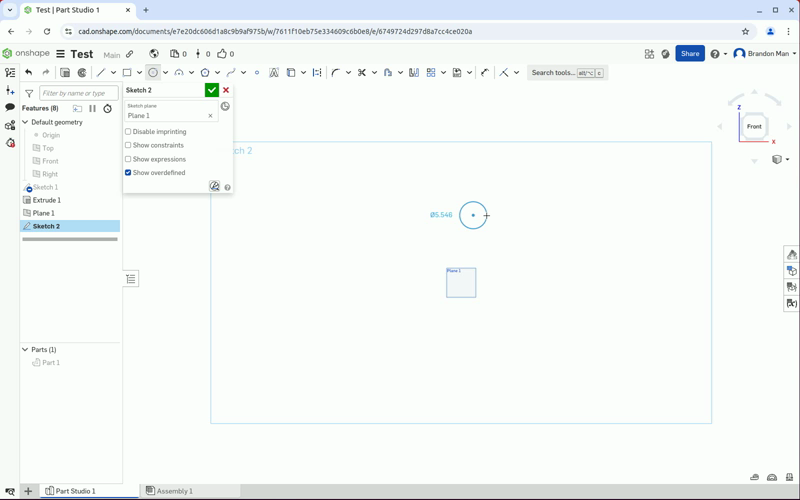
click(486, 215)
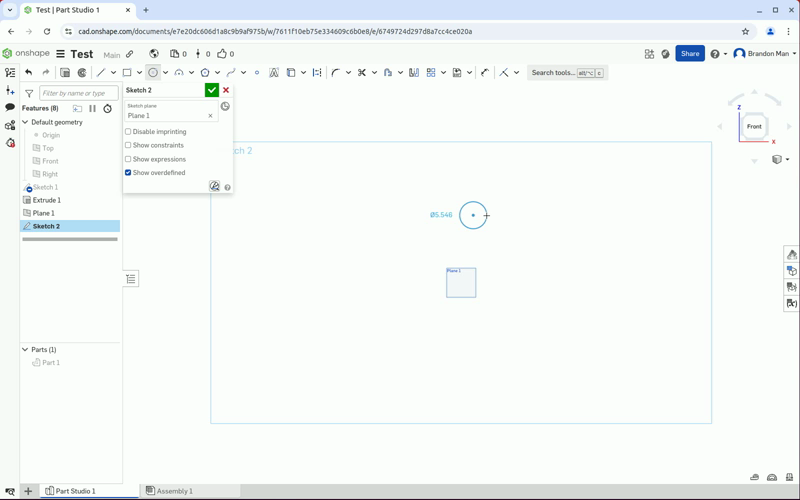
key(esc)
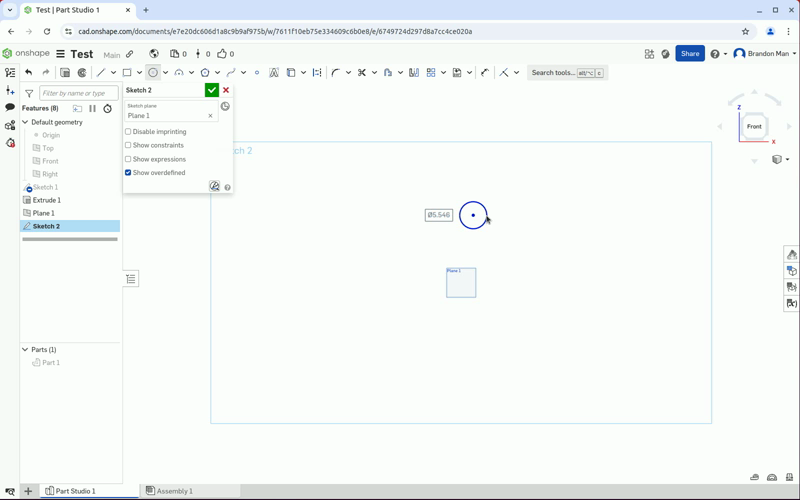
mouse_move(471, 210)
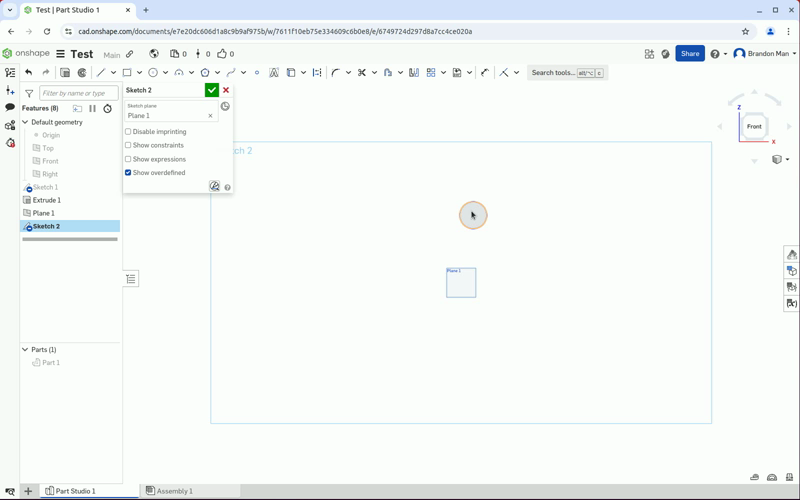
scroll(6)
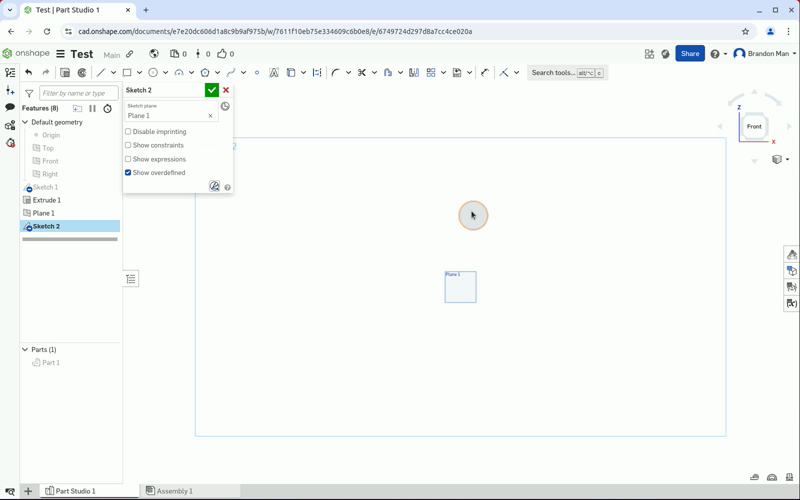
scroll(6)
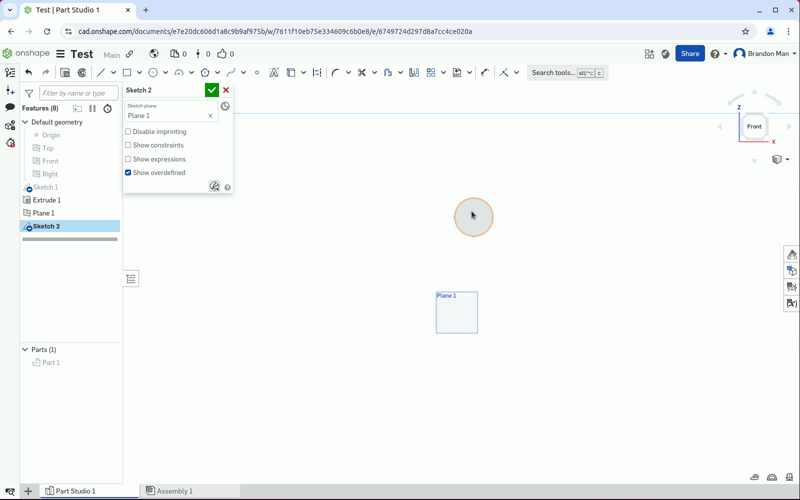
scroll(6)
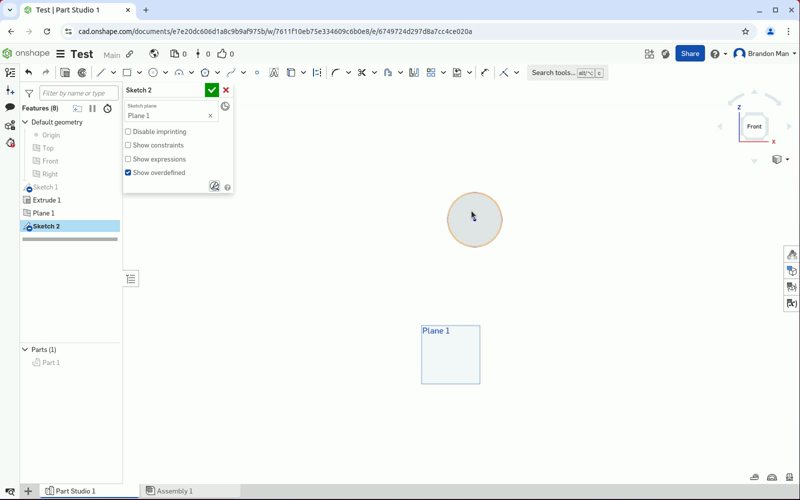
scroll(6)
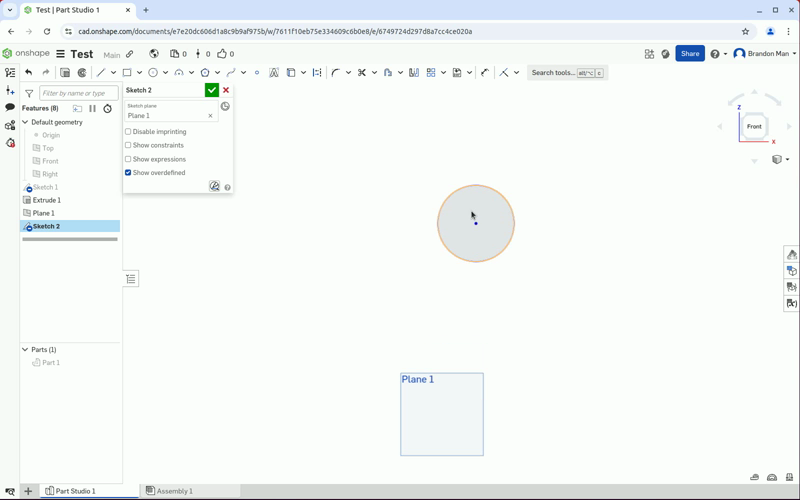
scroll(6)
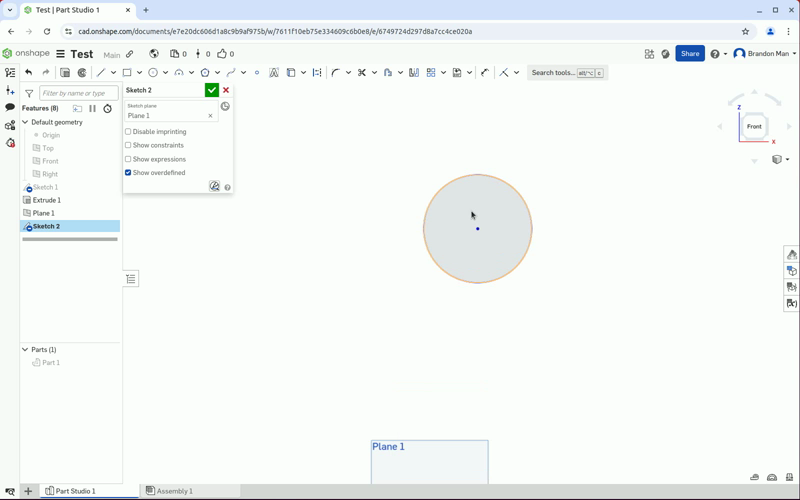
scroll(6)
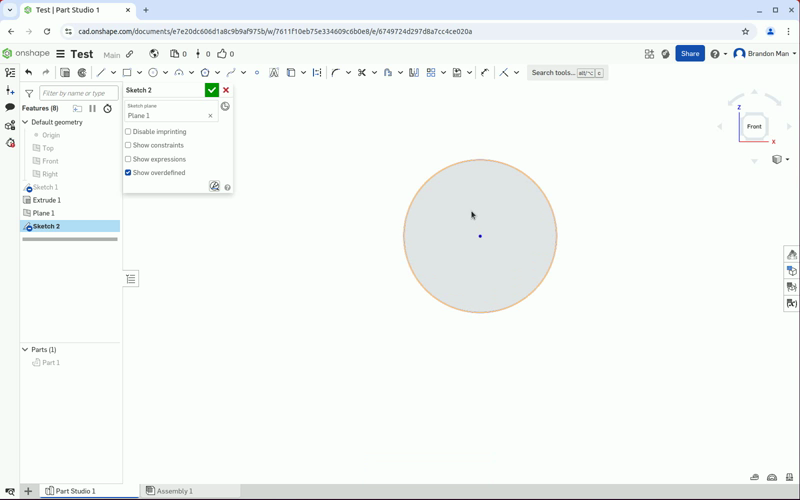
scroll(6)
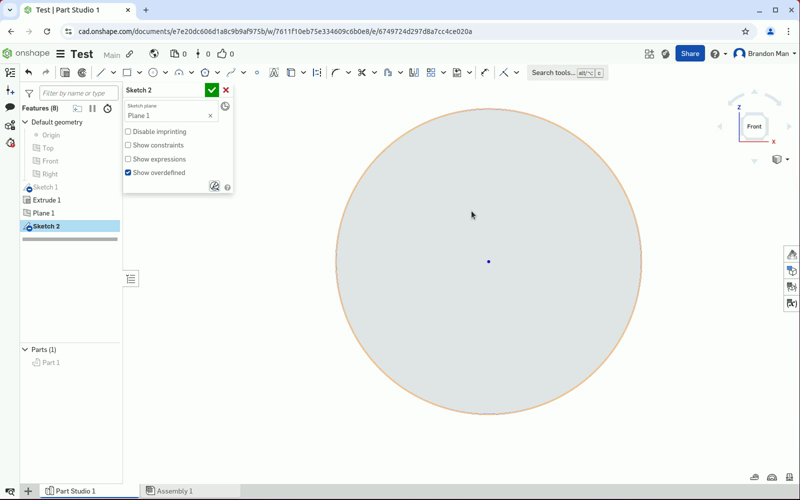
click(471, 210)
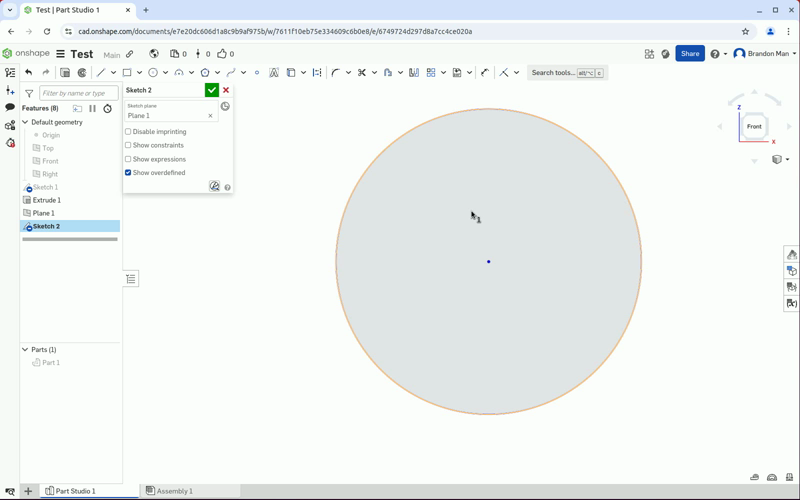
scroll(-6)
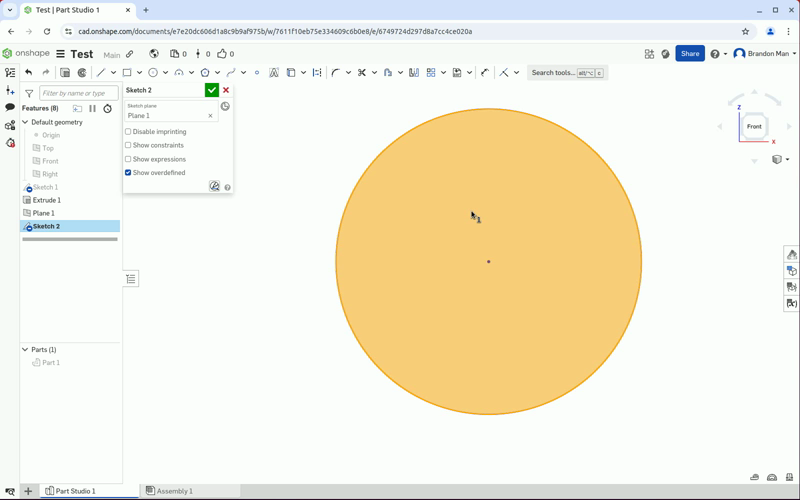
scroll(-6)
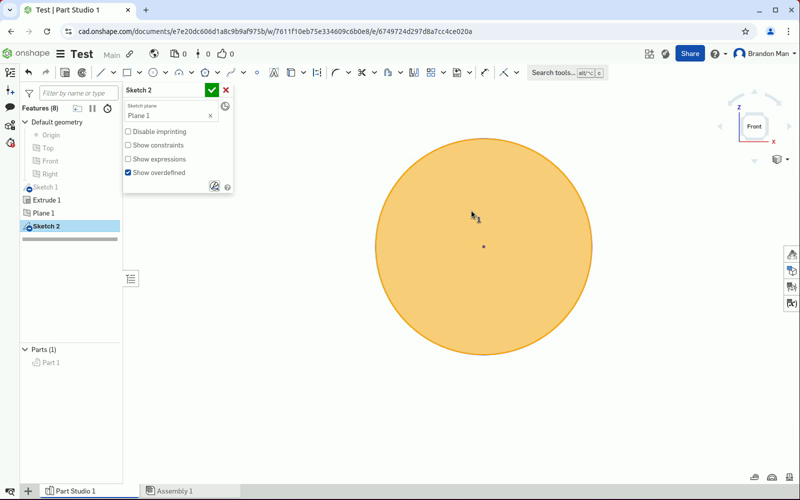
scroll(-6)
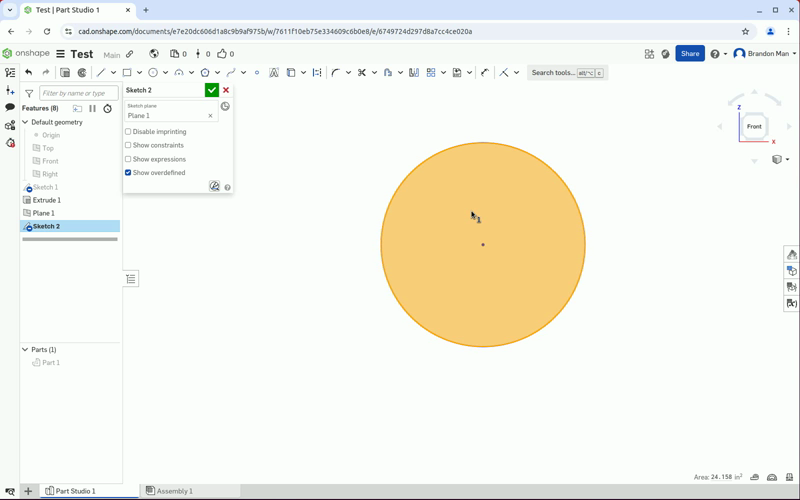
scroll(-6)
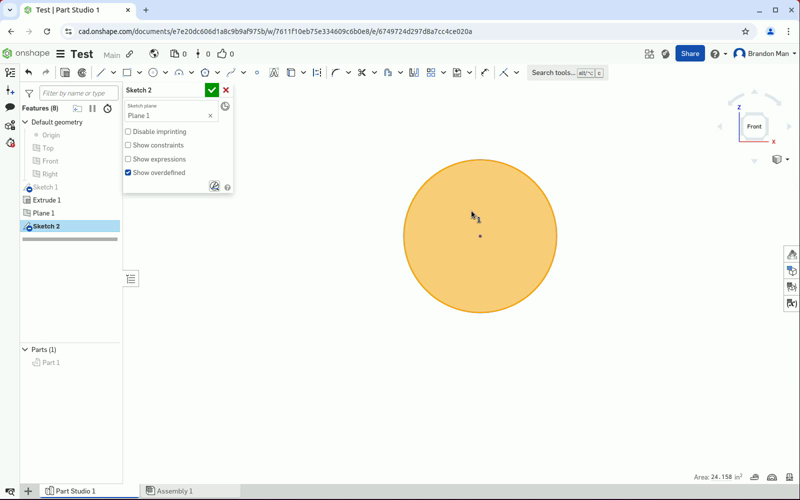
scroll(-6)
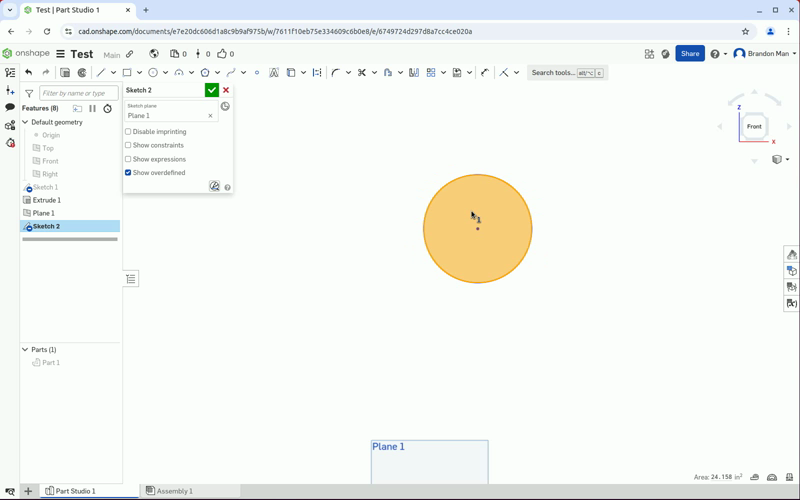
scroll(-6)
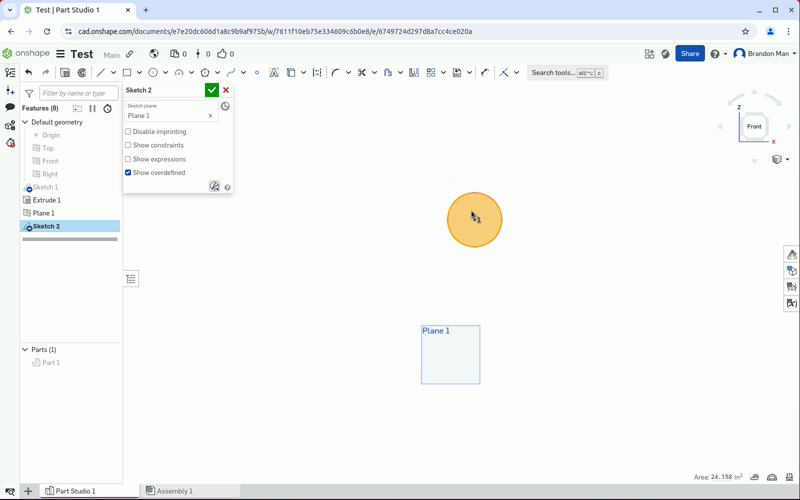
scroll(-6)
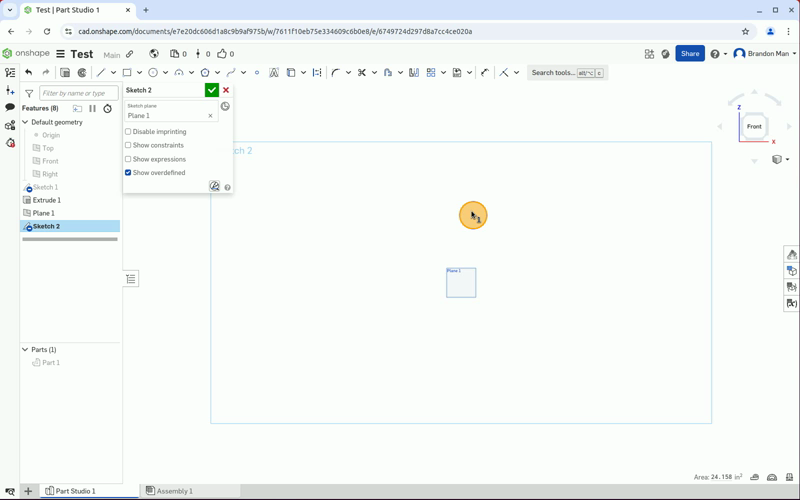
mouse_move(73, 352)
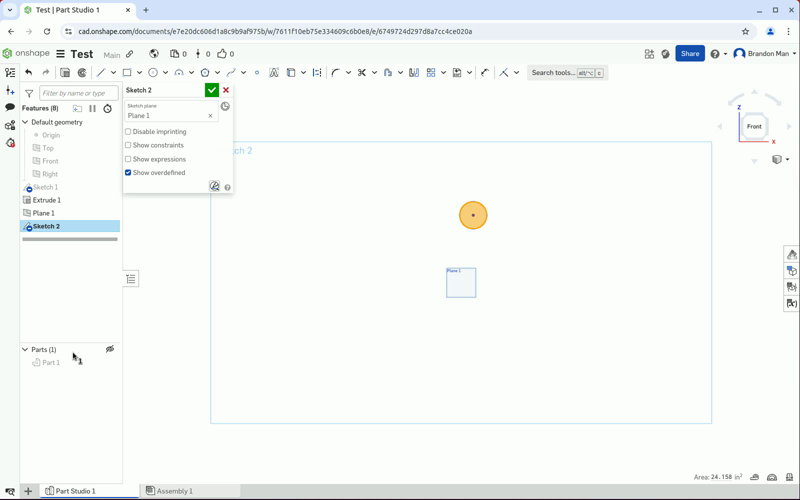
key(shift+y)
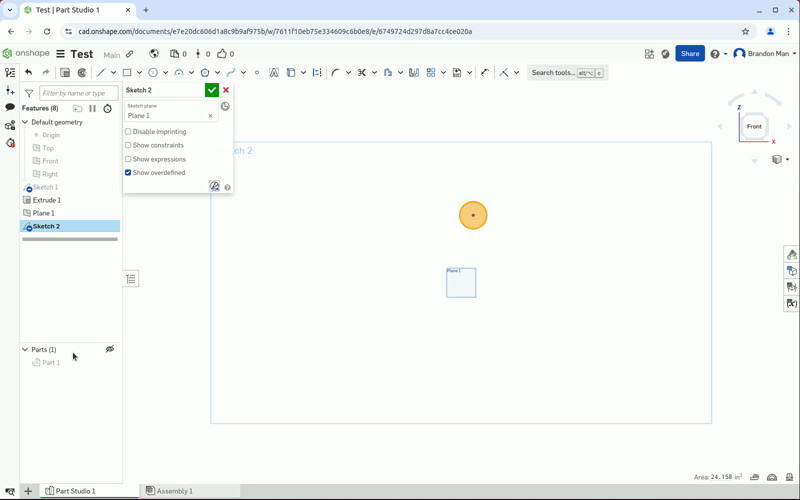
key(shift+e)
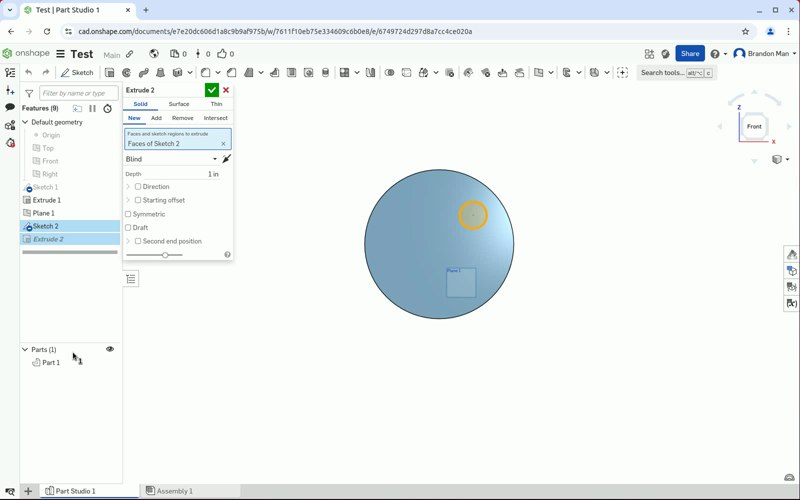
mouse_move(143, 106)
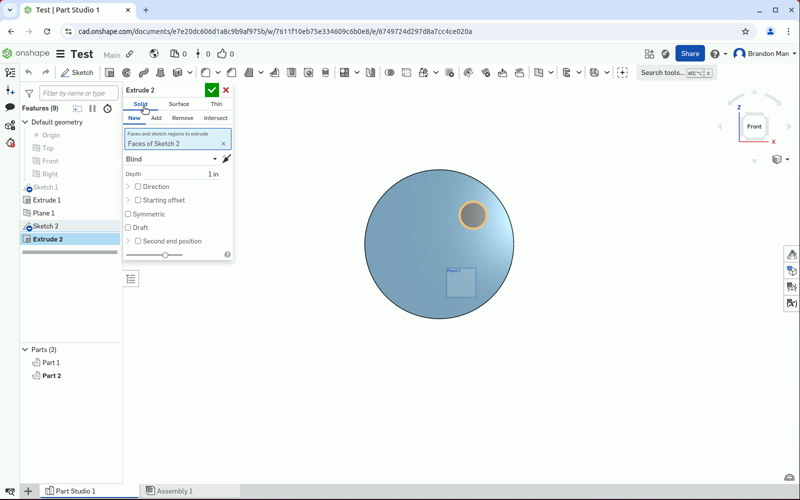
click(143, 106)
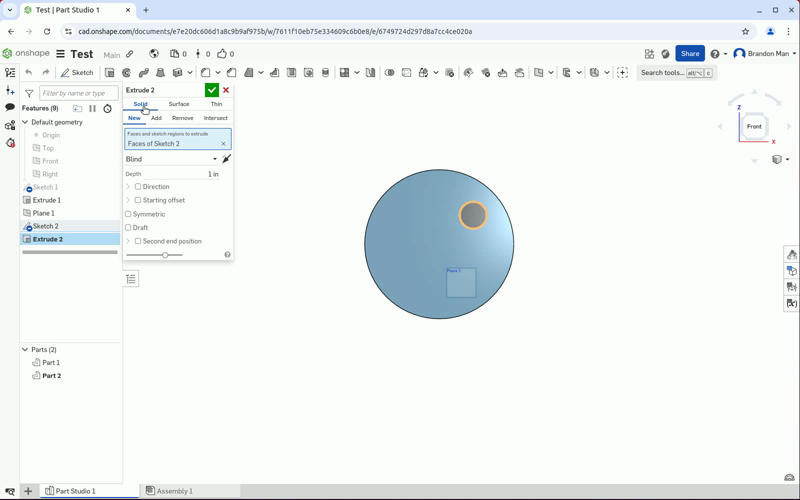
mouse_move(137, 120)
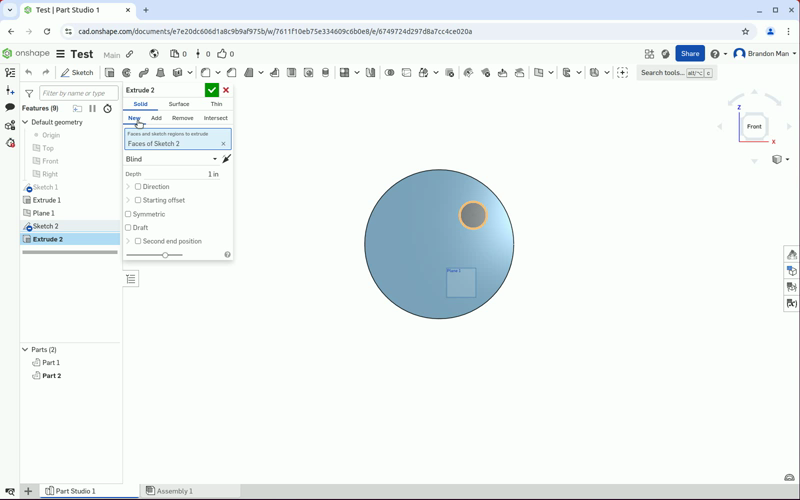
click(137, 120)
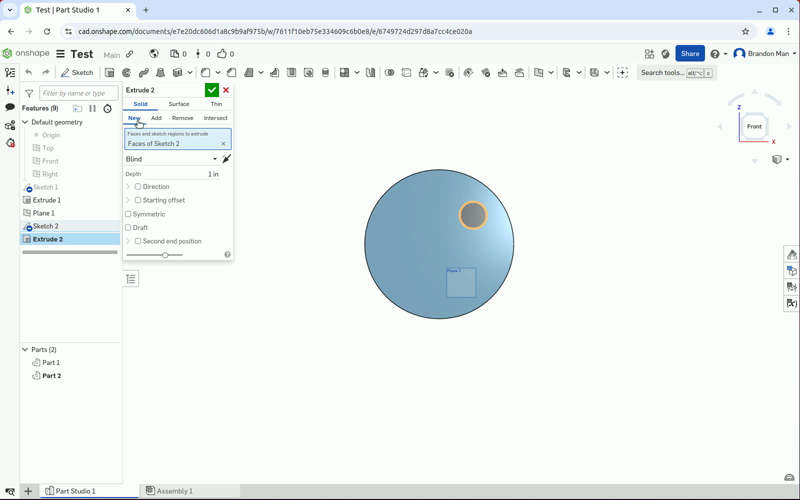
key(tab, 4)
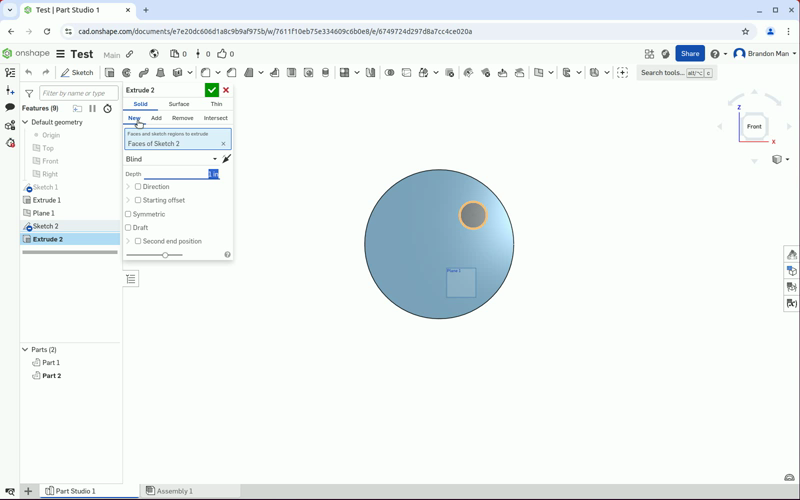
text(10.11)
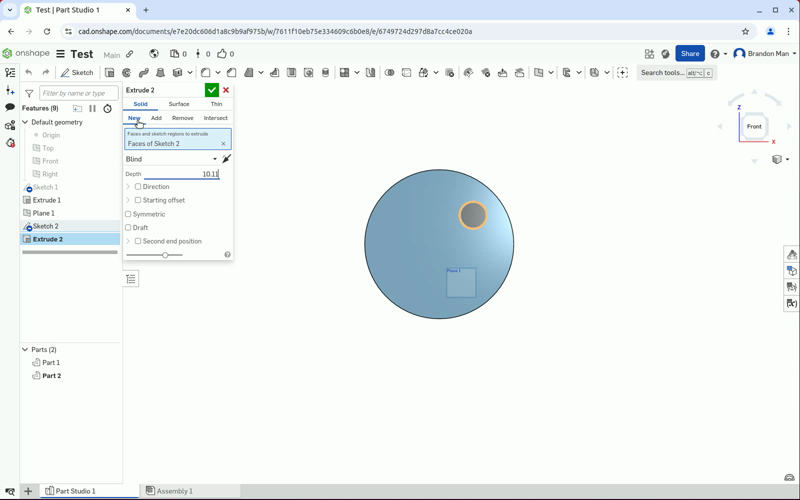
key(enter)
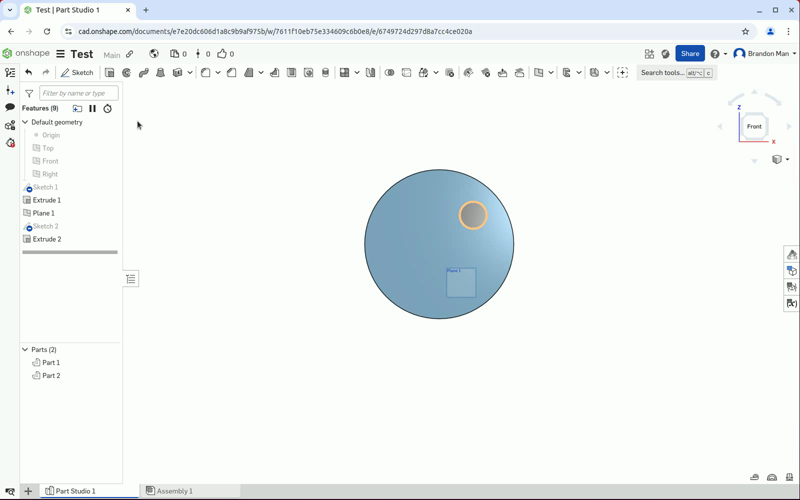
key(shift+h)
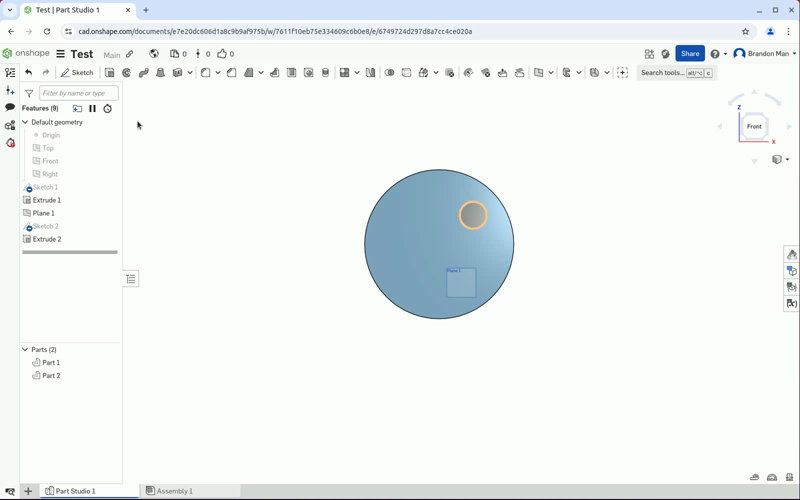
key(shift+h)
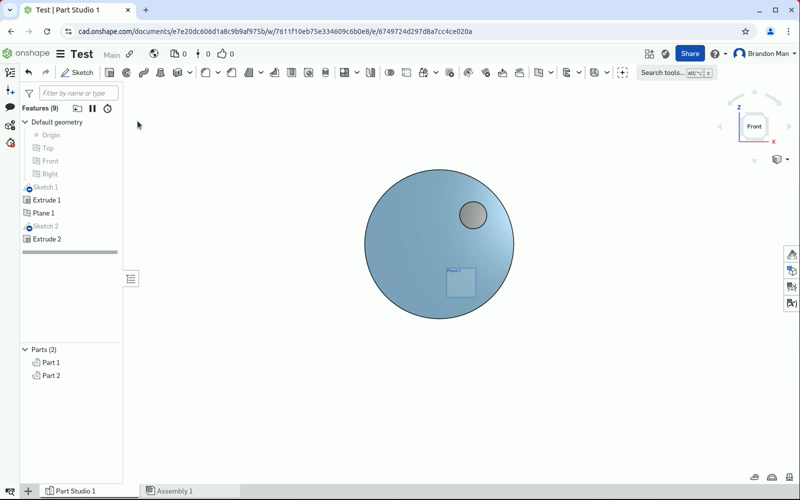
mouse_move(73, 189)
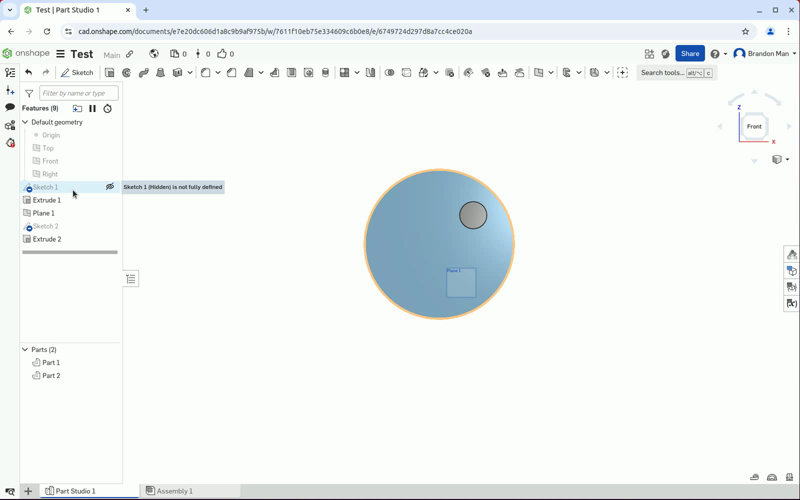
click(73, 189)
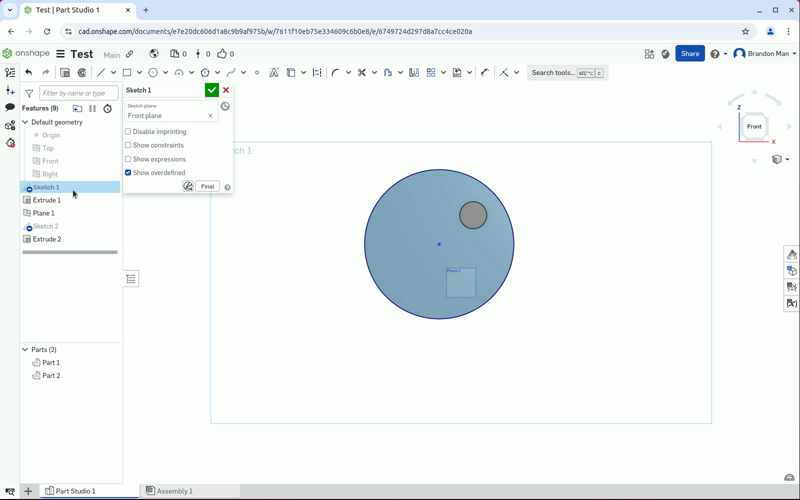
mouse_move(229, 92)
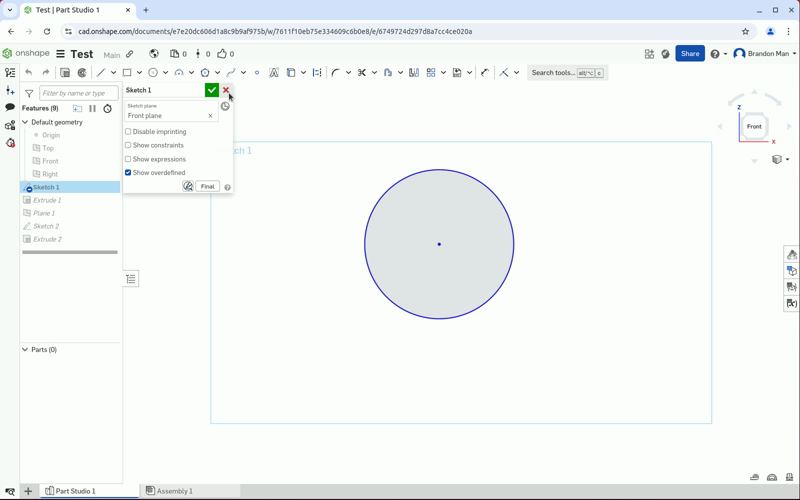
click(229, 92)
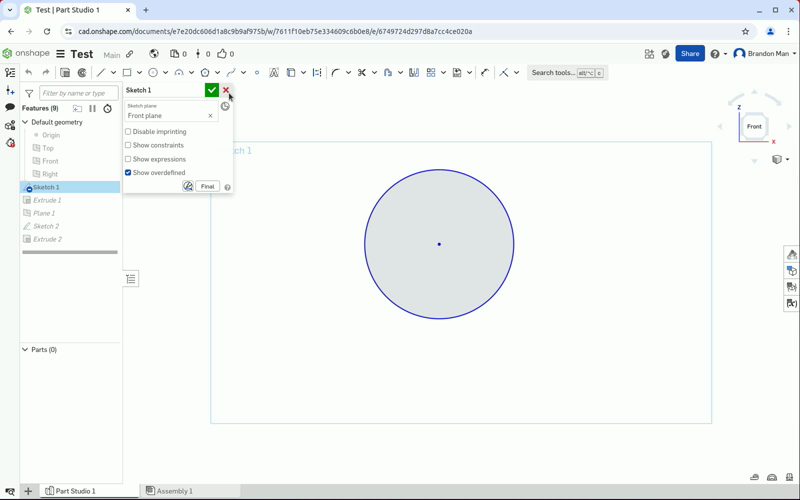
key(shift+s)
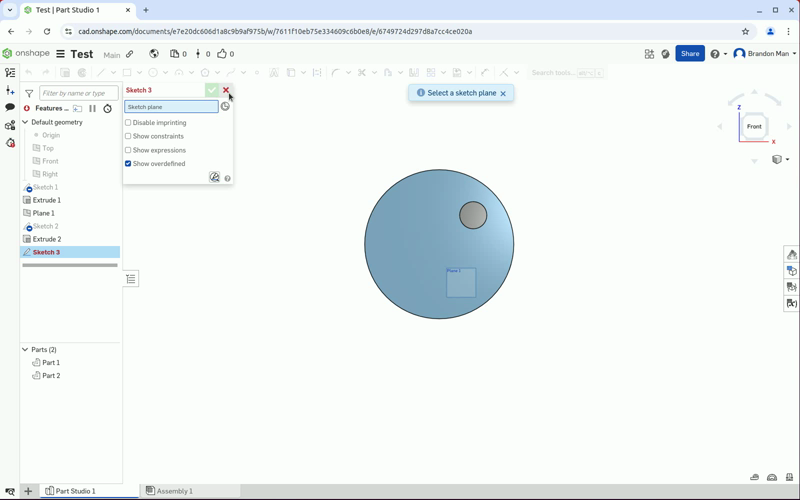
mouse_move(73, 215)
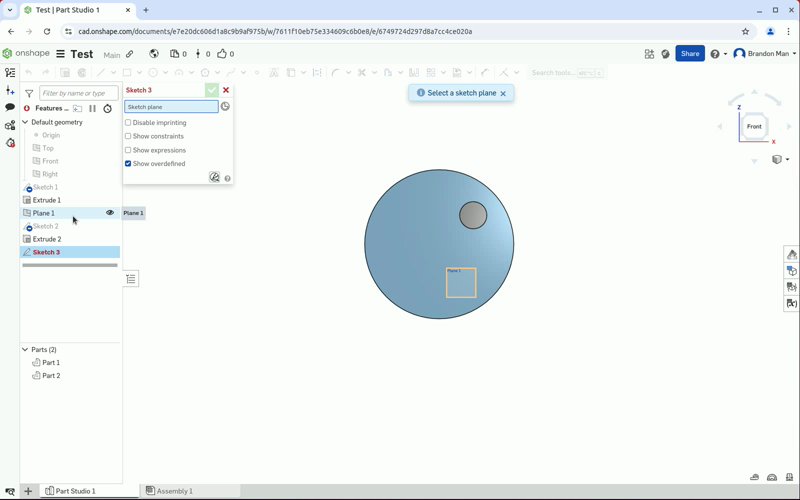
click(73, 215)
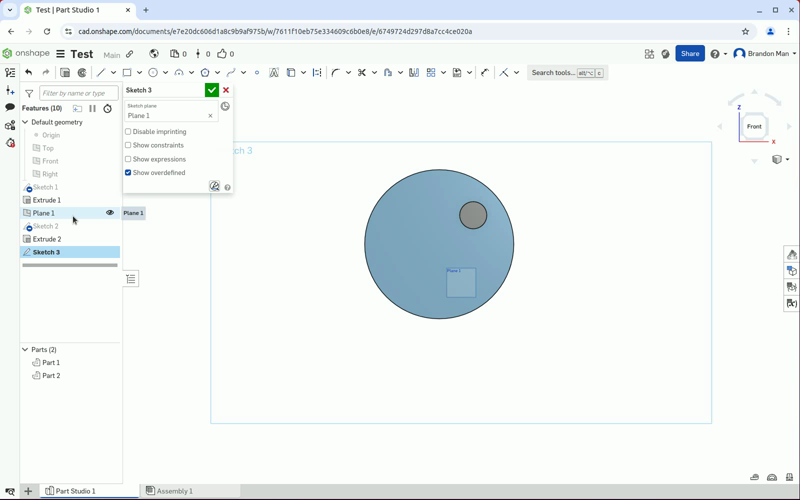
mouse_move(73, 352)
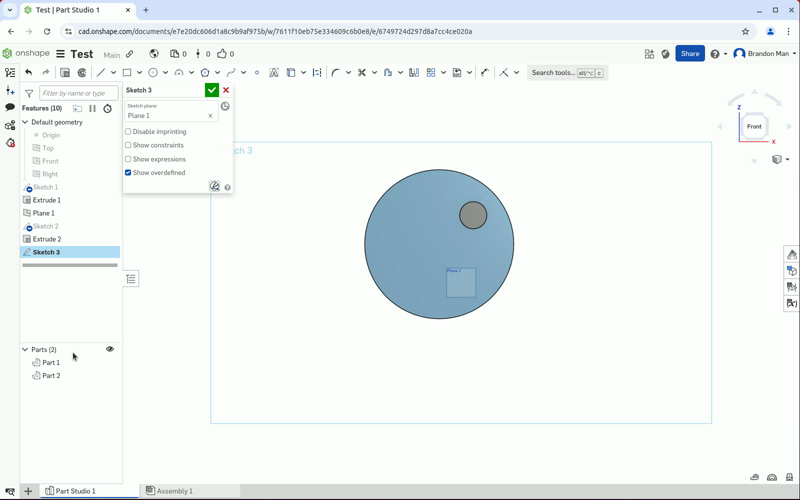
key(y)
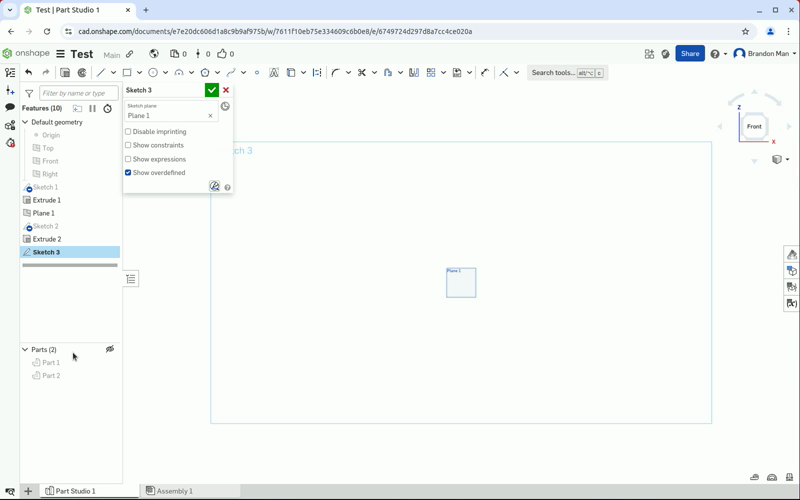
key(c)
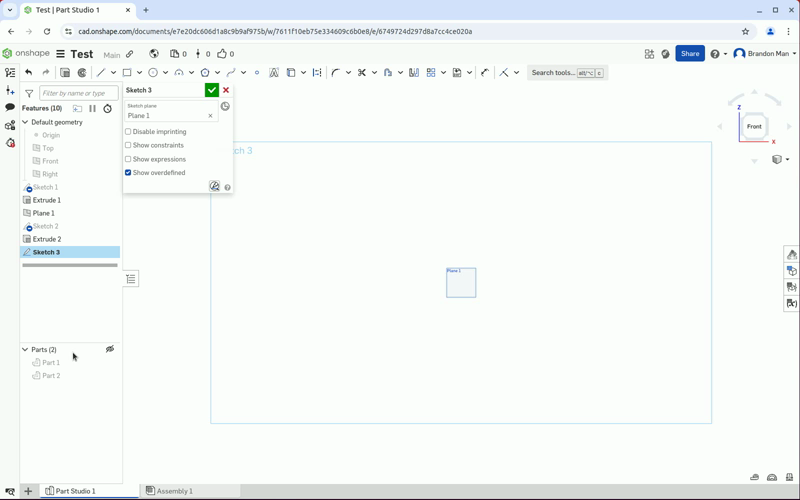
key_down(shift)
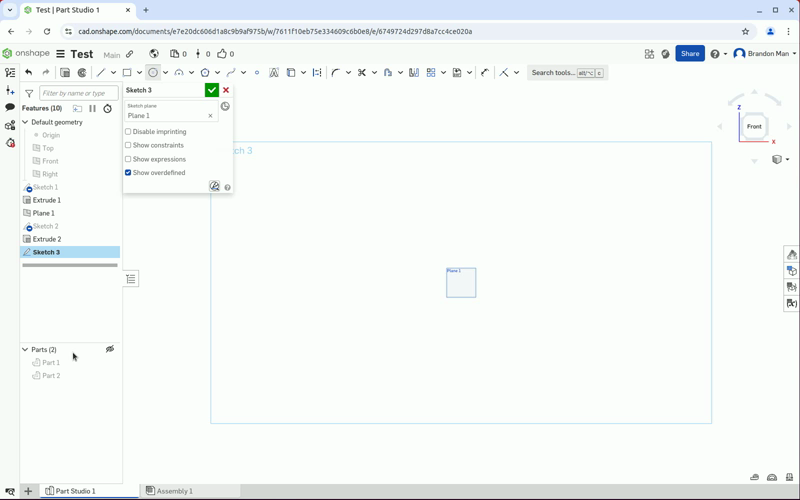
mouse_move(437, 244)
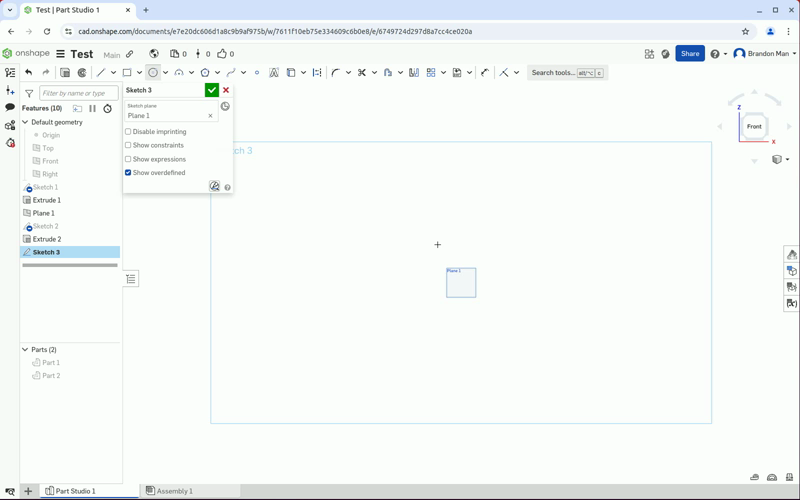
click(437, 244)
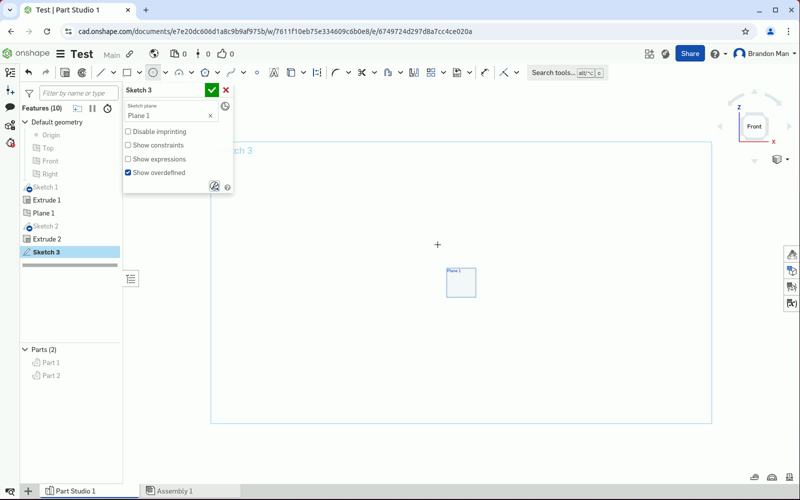
key_up(shift)
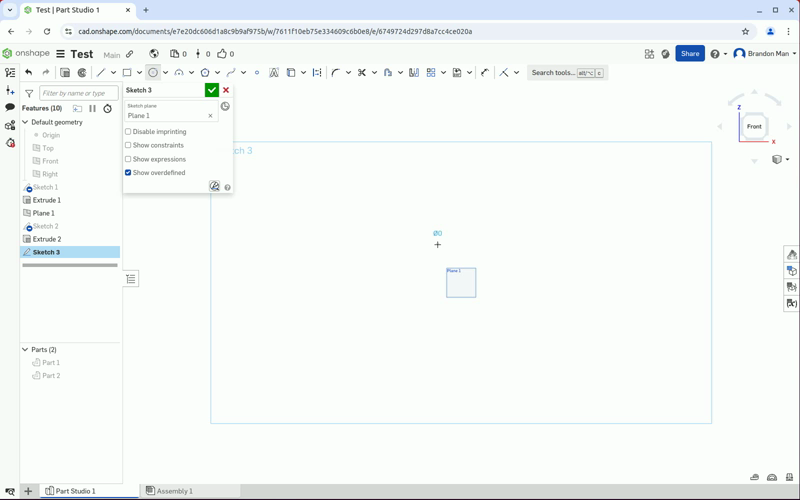
mouse_move(443, 244)
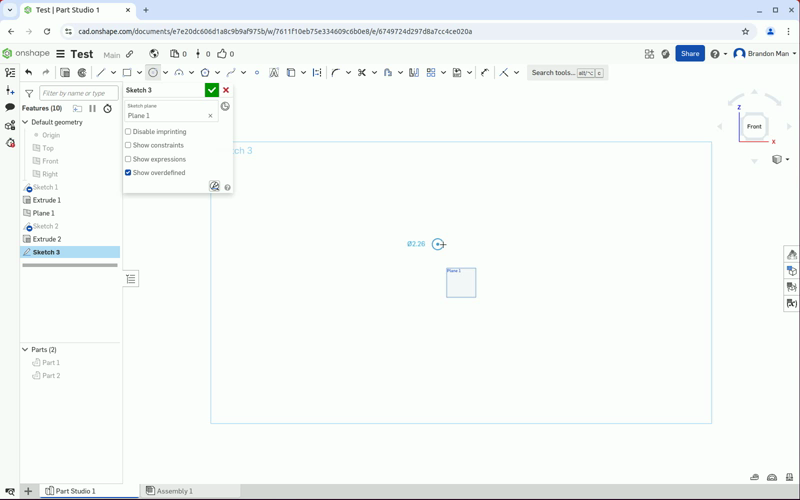
click(443, 244)
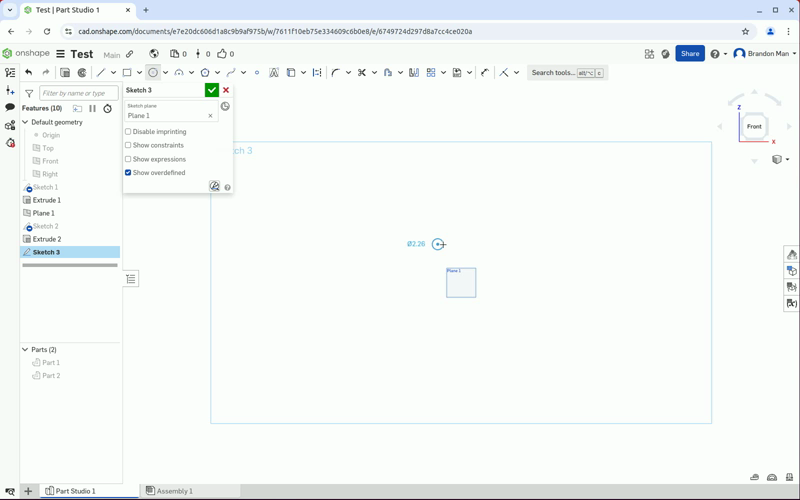
key(esc)
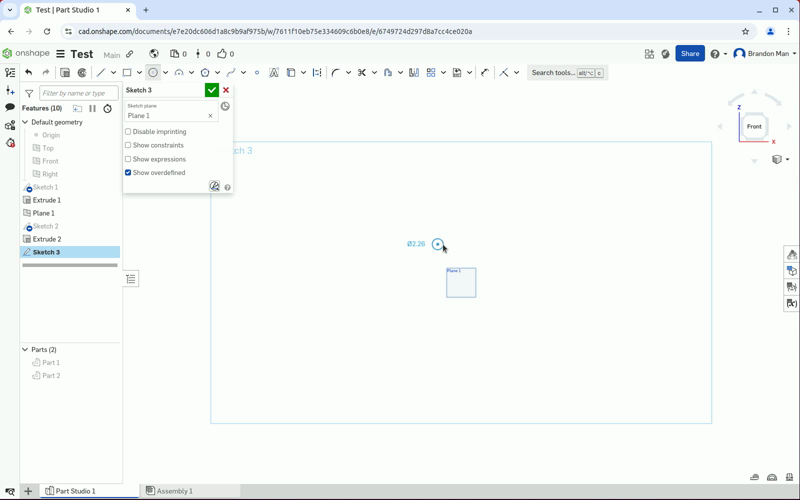
mouse_move(434, 241)
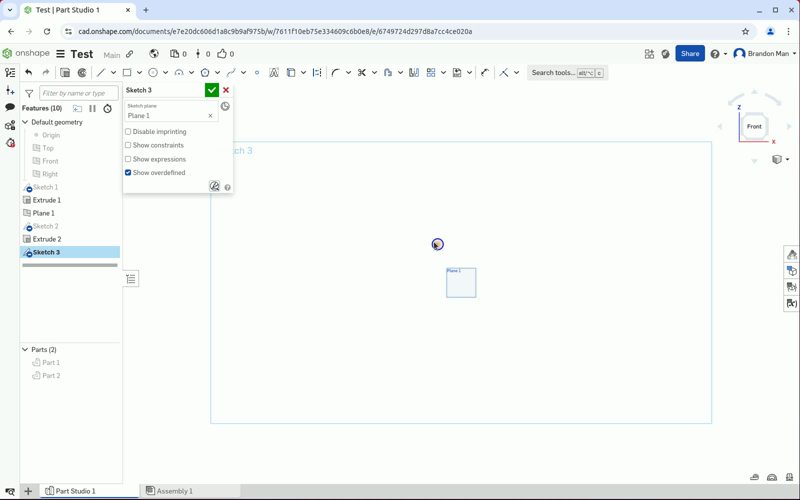
scroll(6)
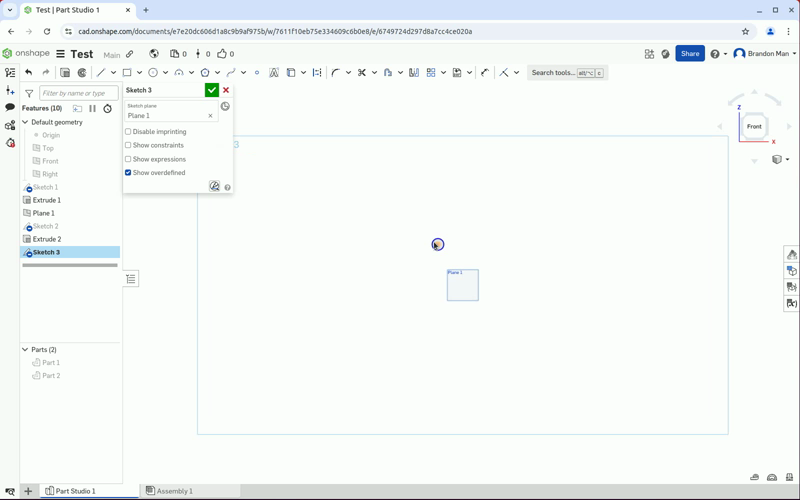
scroll(6)
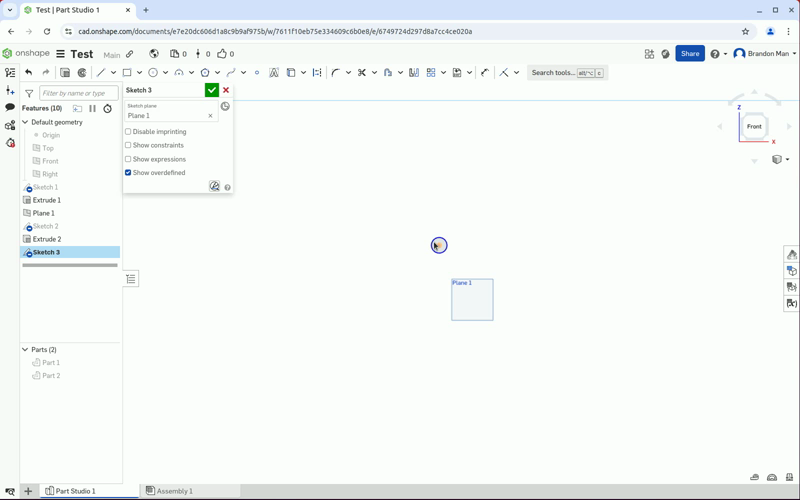
scroll(6)
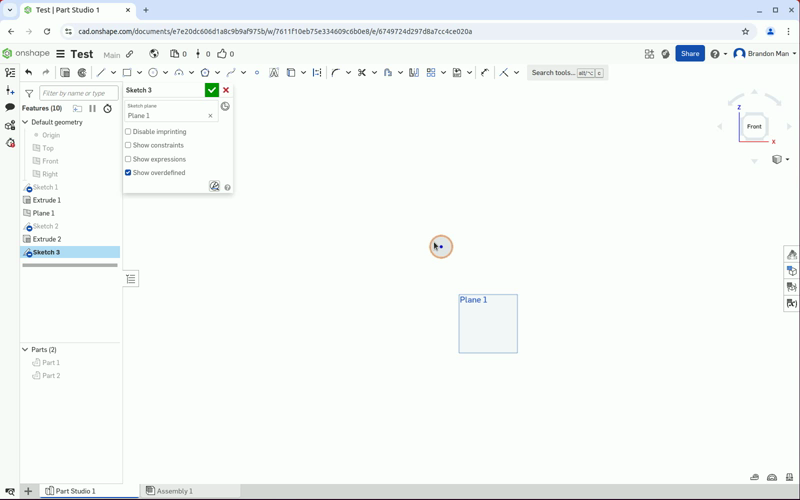
scroll(6)
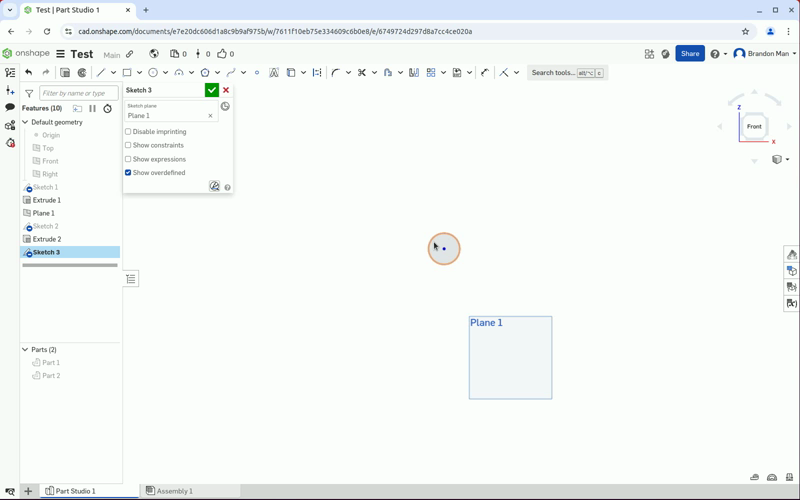
scroll(6)
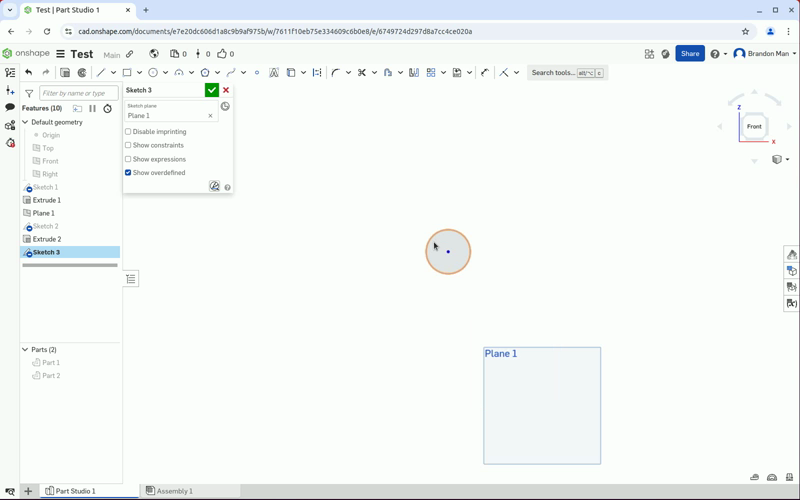
scroll(6)
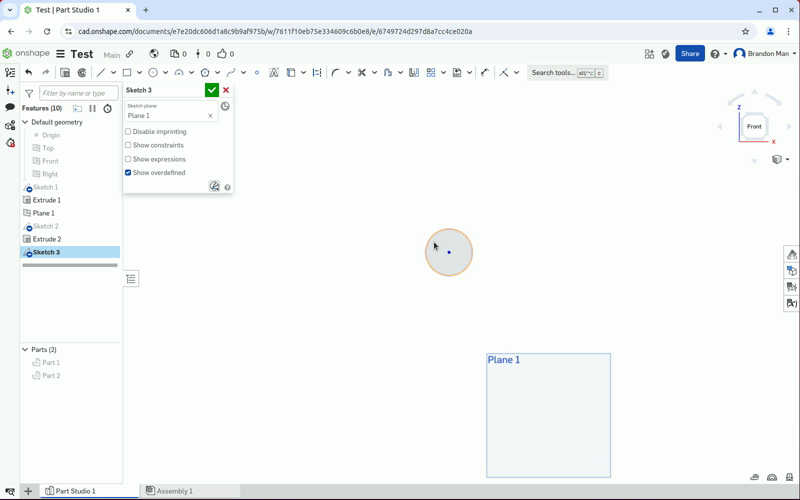
scroll(6)
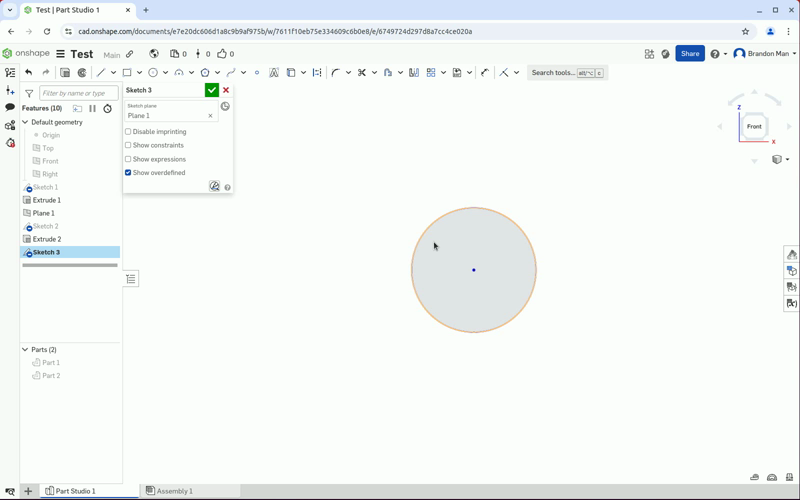
click(434, 241)
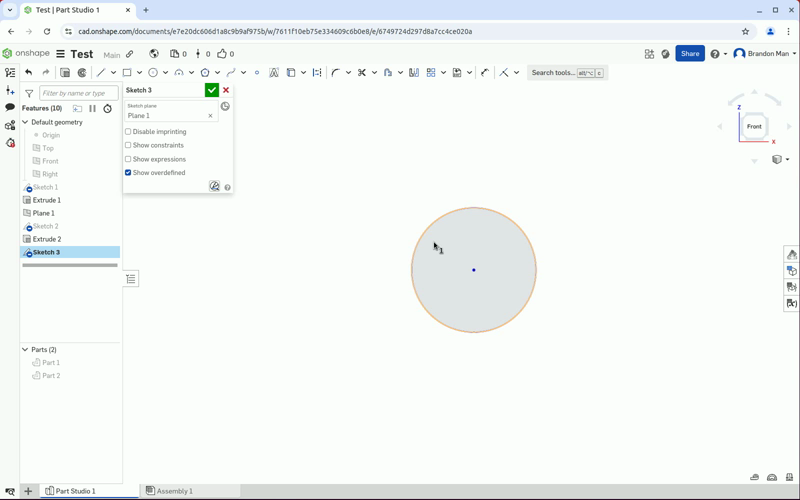
scroll(-6)
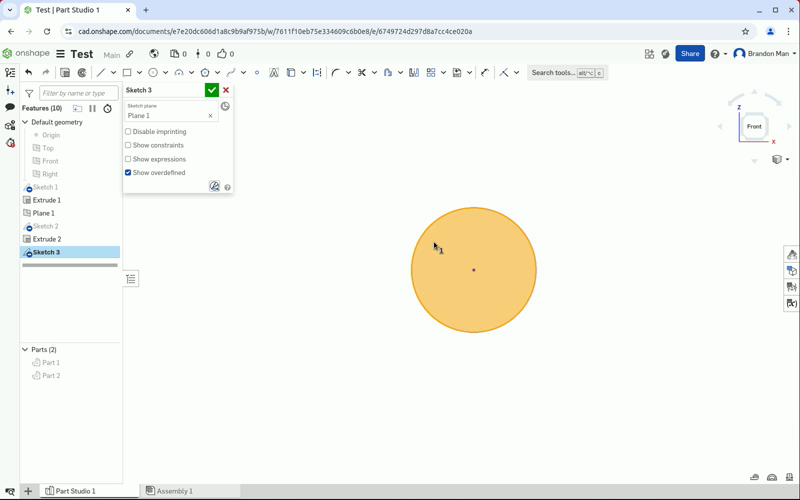
scroll(-6)
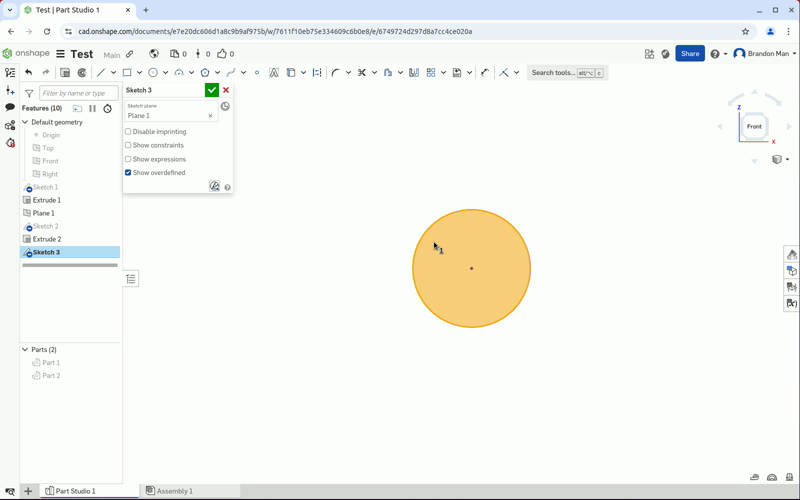
scroll(-6)
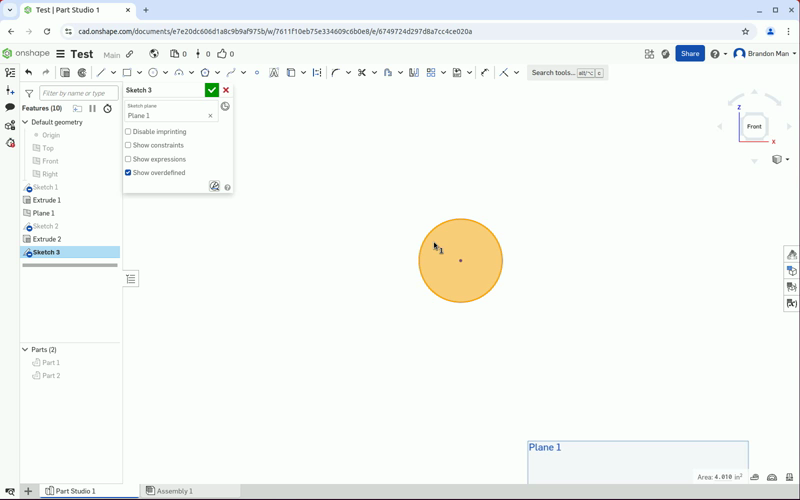
scroll(-6)
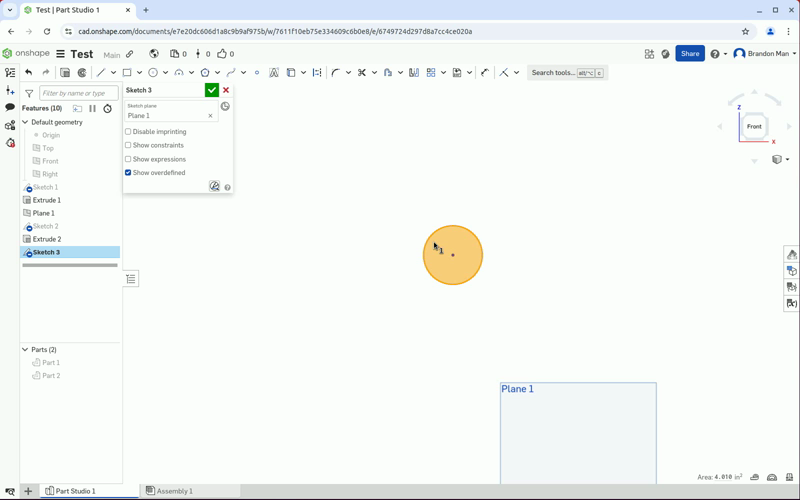
scroll(-6)
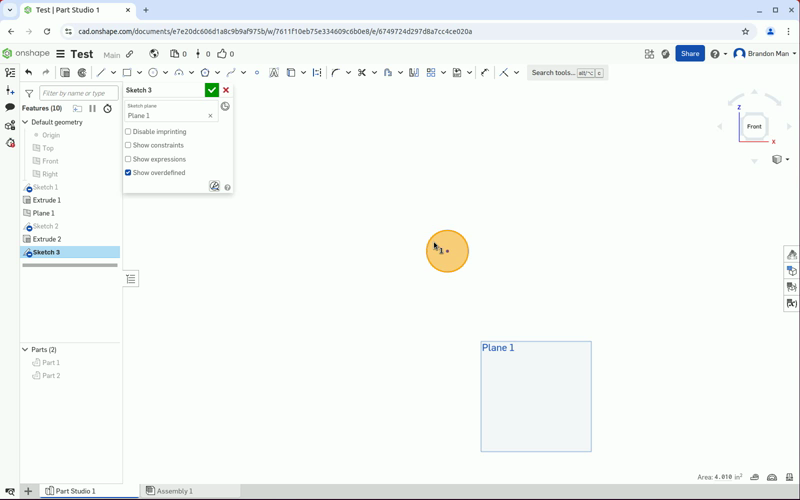
scroll(-6)
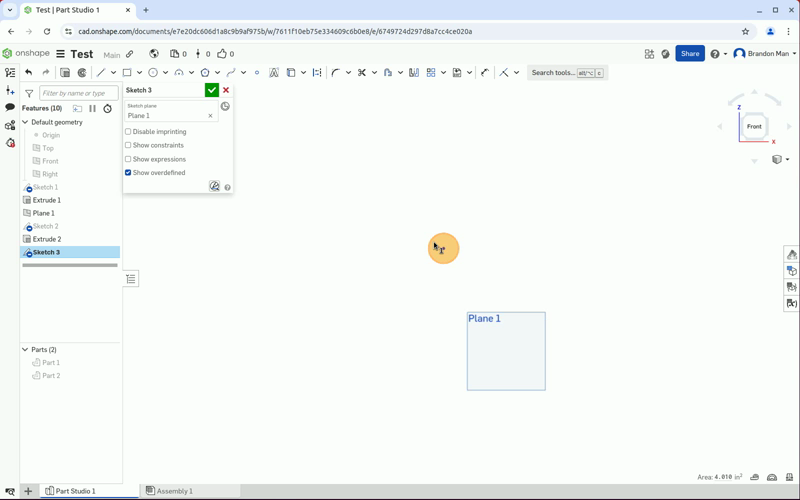
scroll(-6)
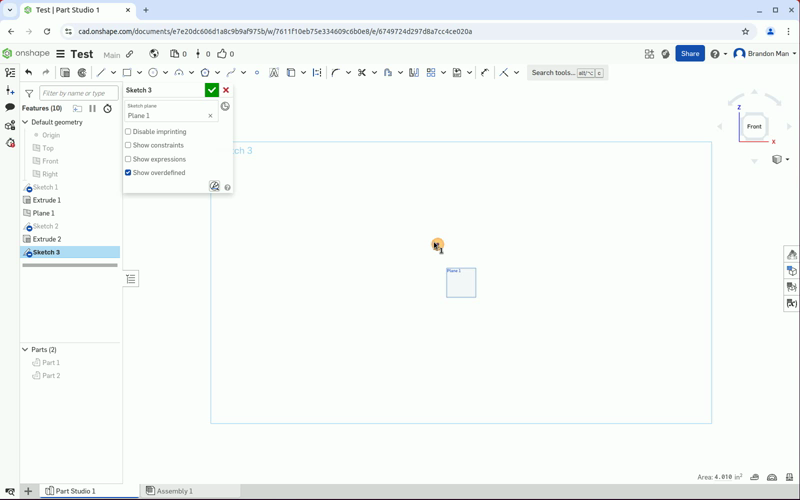
mouse_move(73, 352)
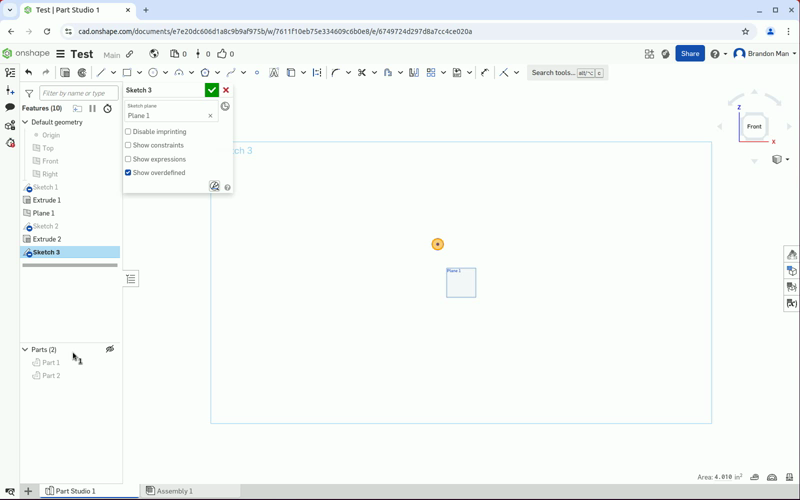
key(shift+y)
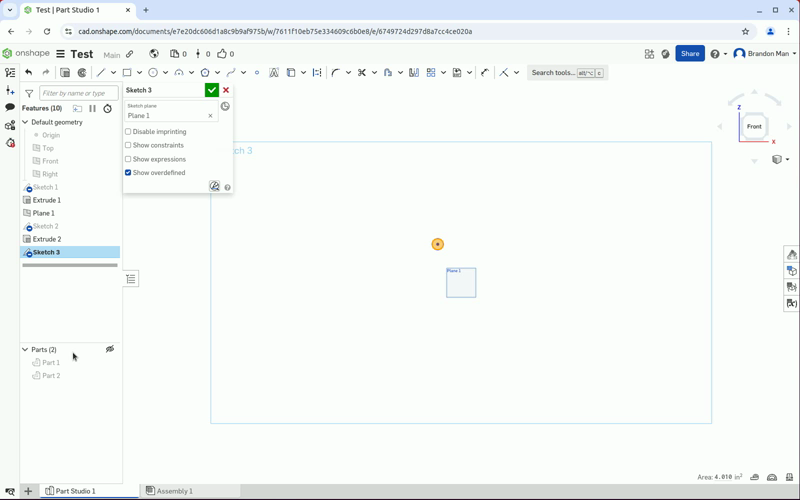
key(shift+e)
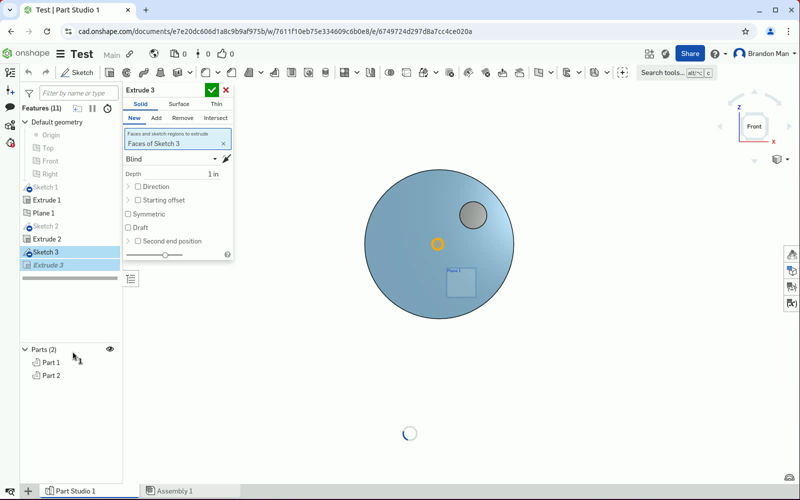
mouse_move(143, 106)
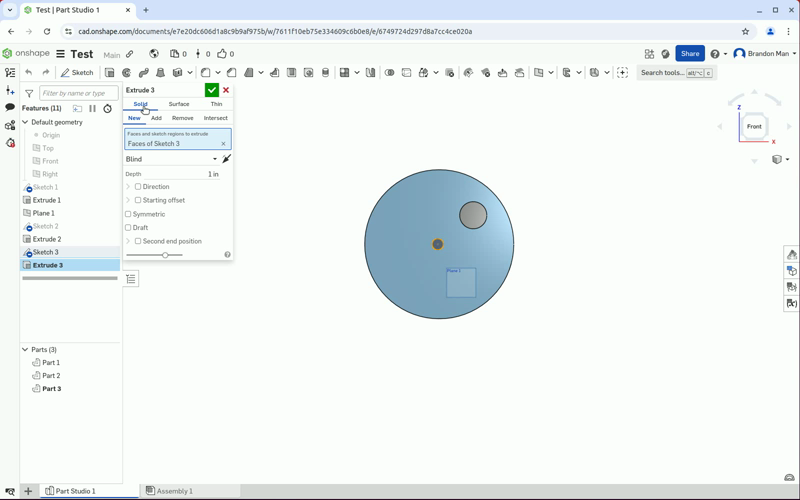
click(143, 106)
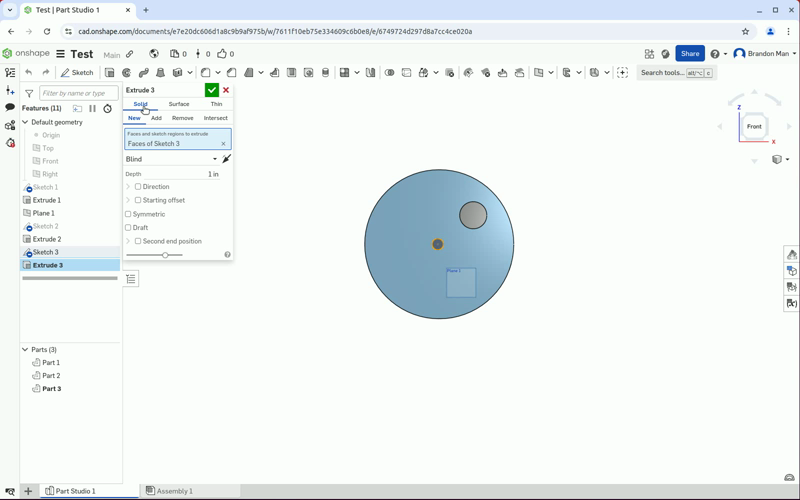
mouse_move(186, 120)
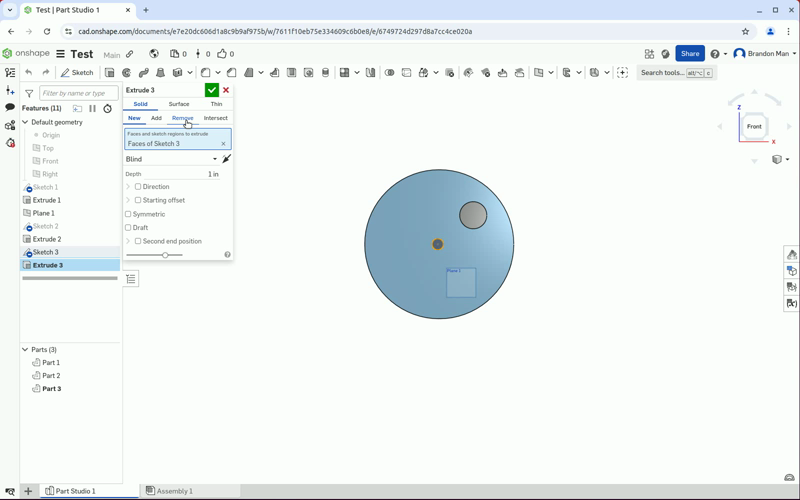
click(186, 120)
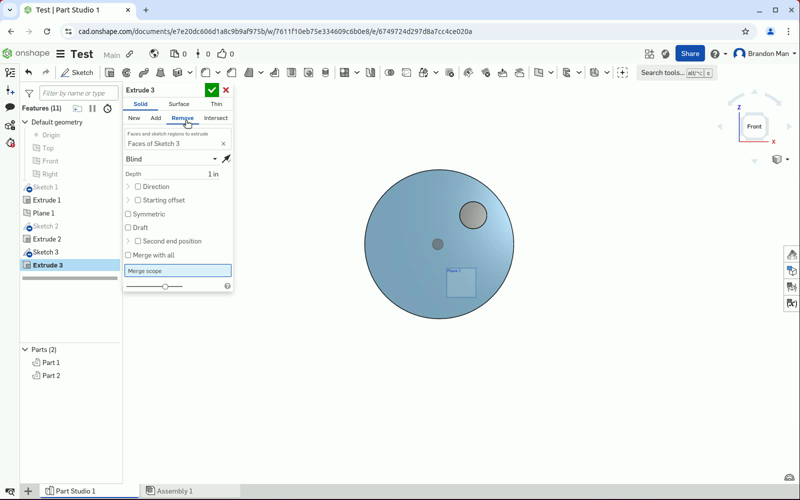
key(tab, 4)
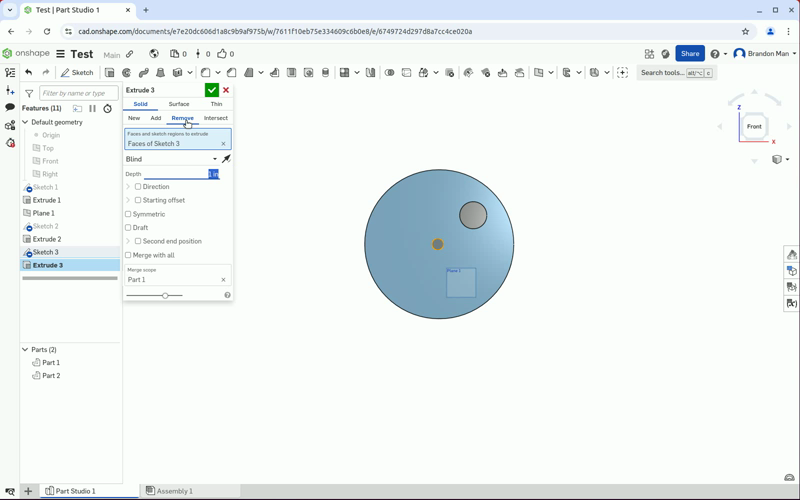
text(19.979)
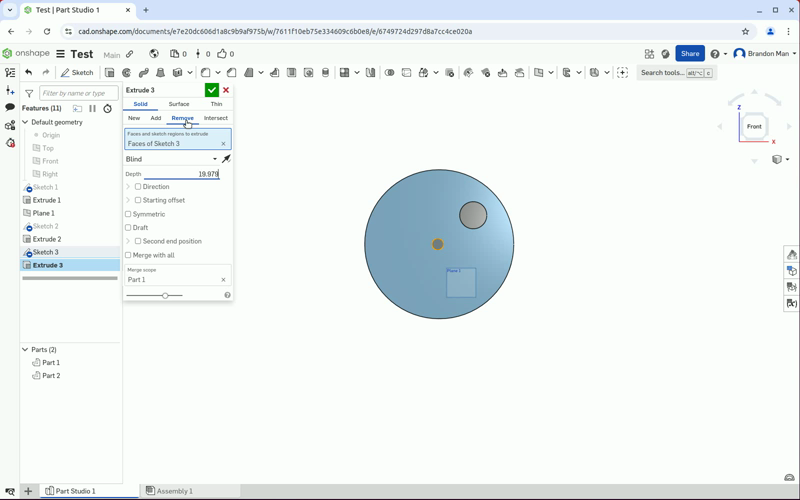
key(tab, 6)
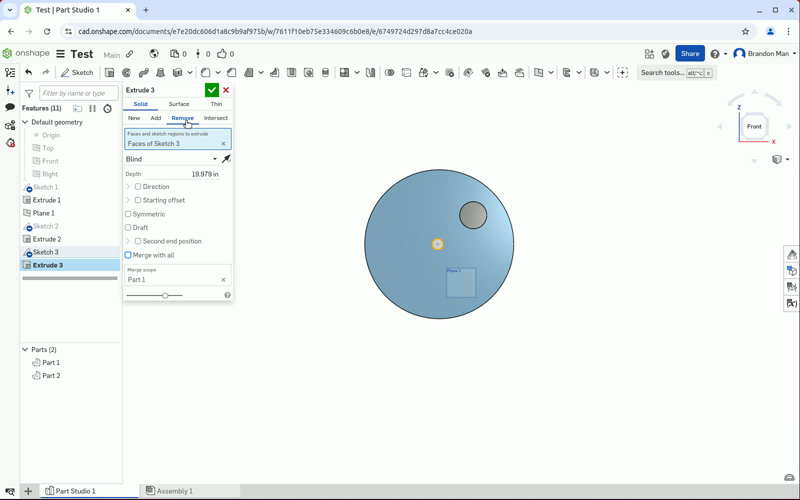
key(space)
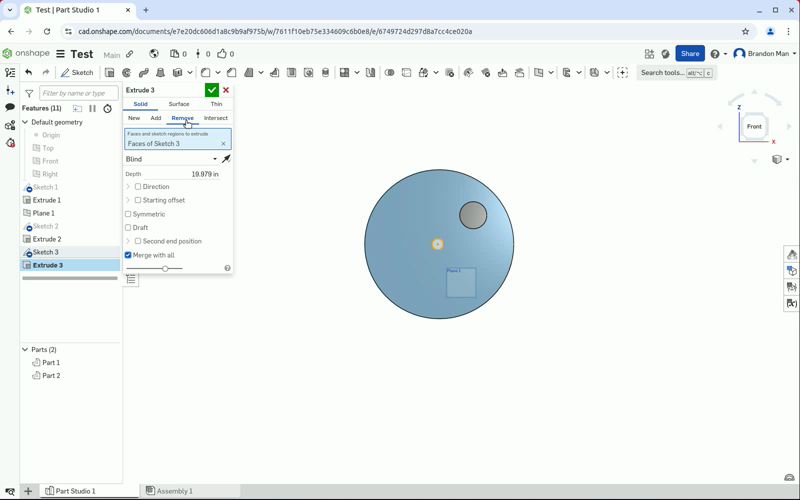
key(enter)
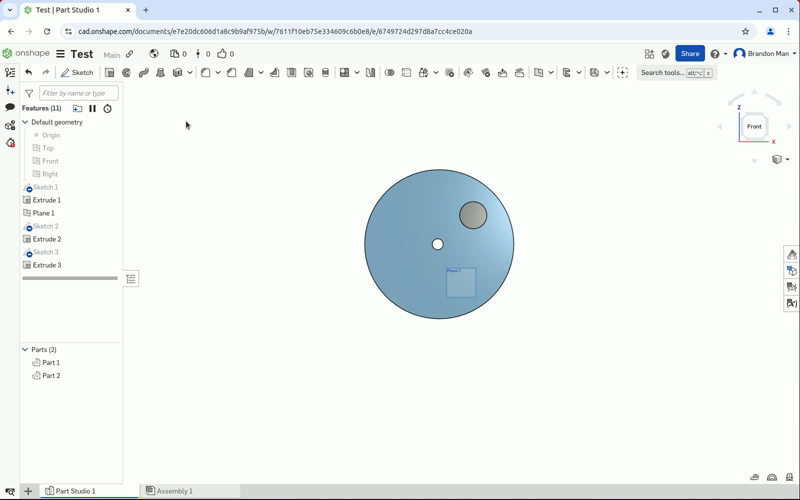
key(shift+h)
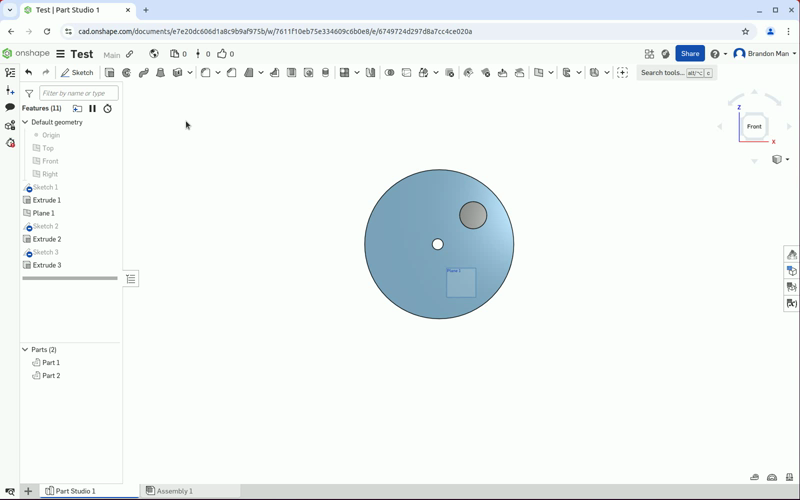
key(shift+h)
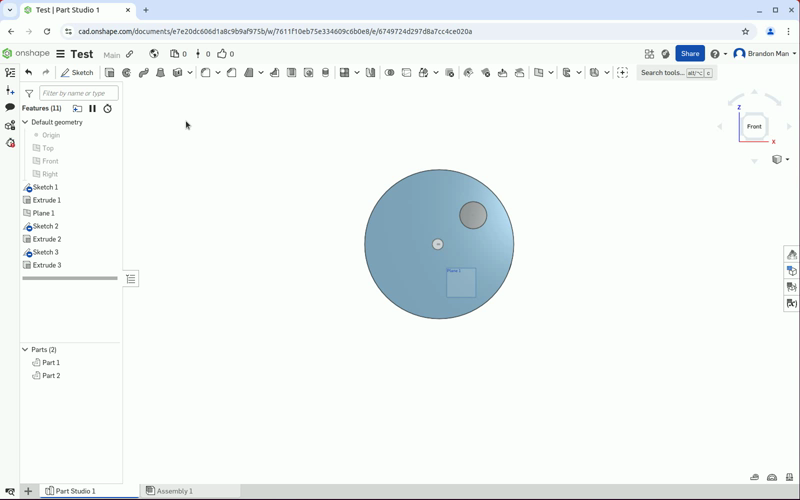
key(shift+7)
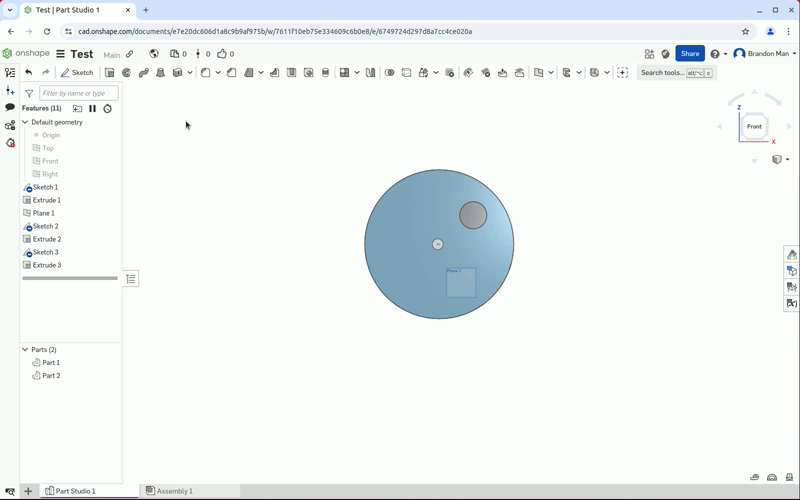
key(left, 2)
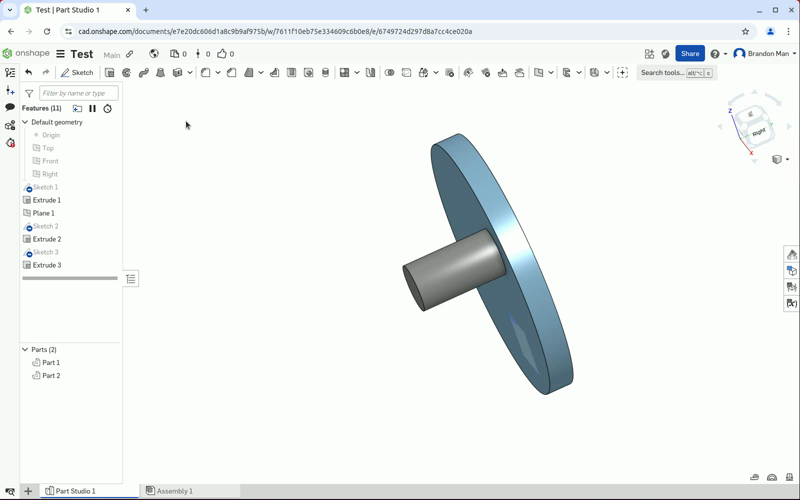
key(down, 2)
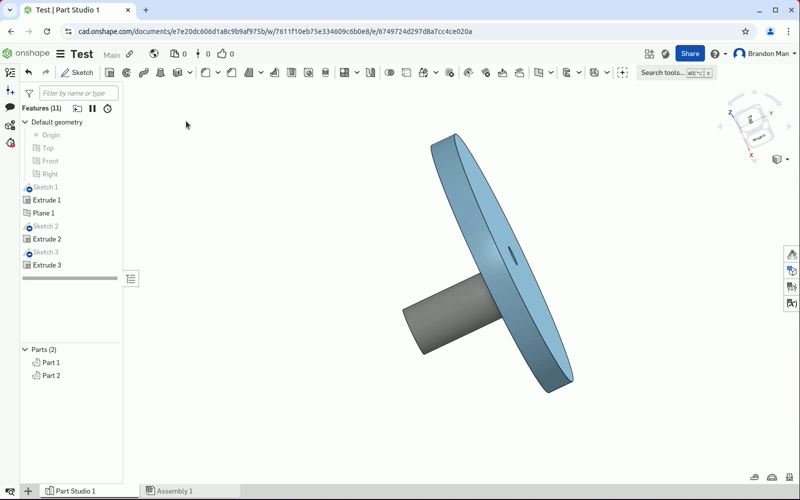
key(up, 2)
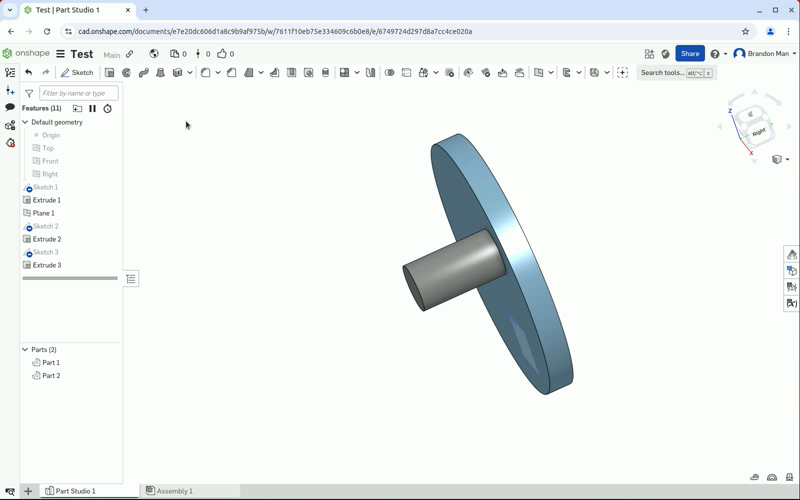
key(right, 2)
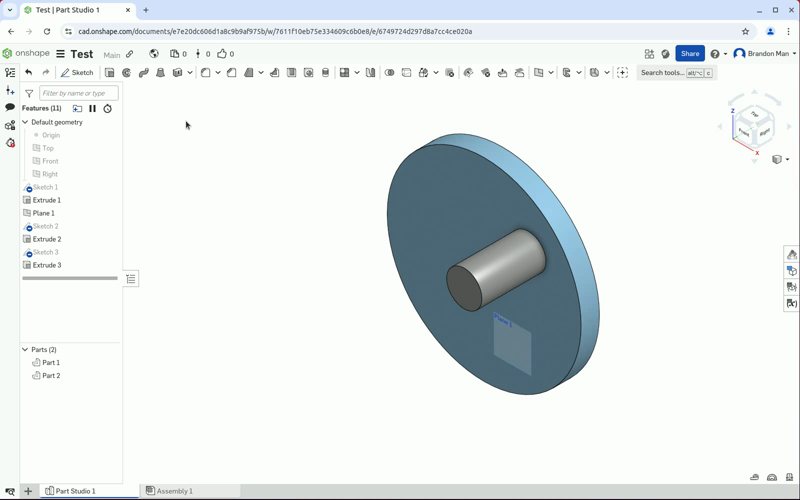
mouse_move(73, 189)
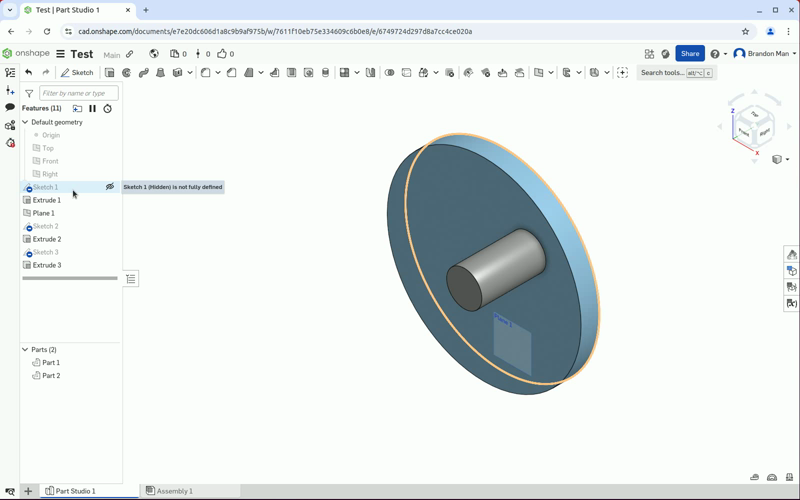
click(73, 189)